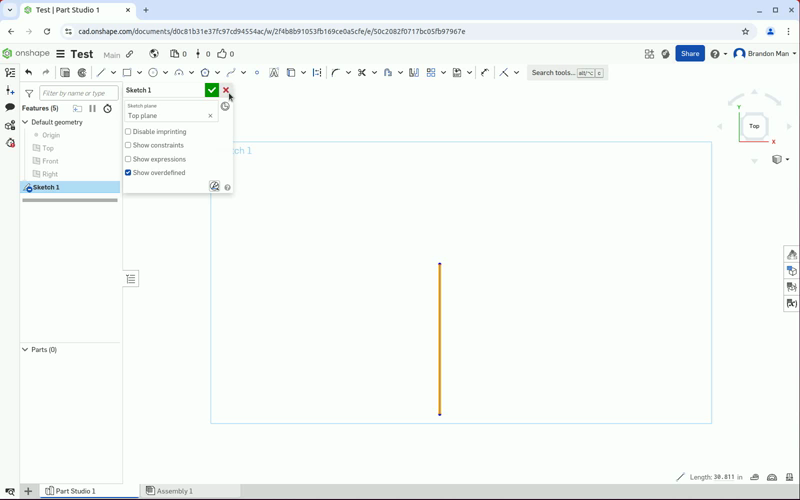
key(shift+h)
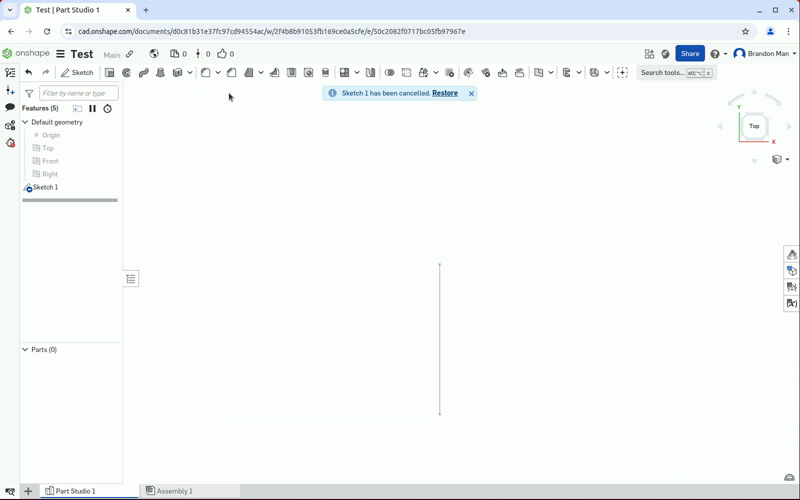
key(shift+s)
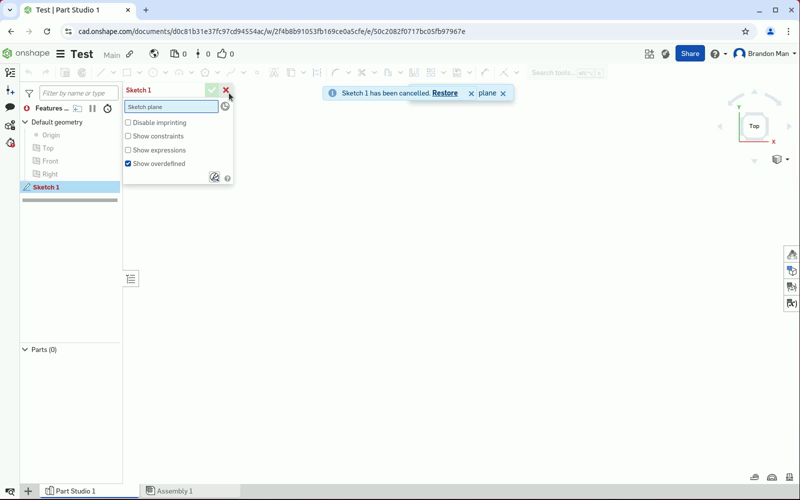
mouse_move(73, 150)
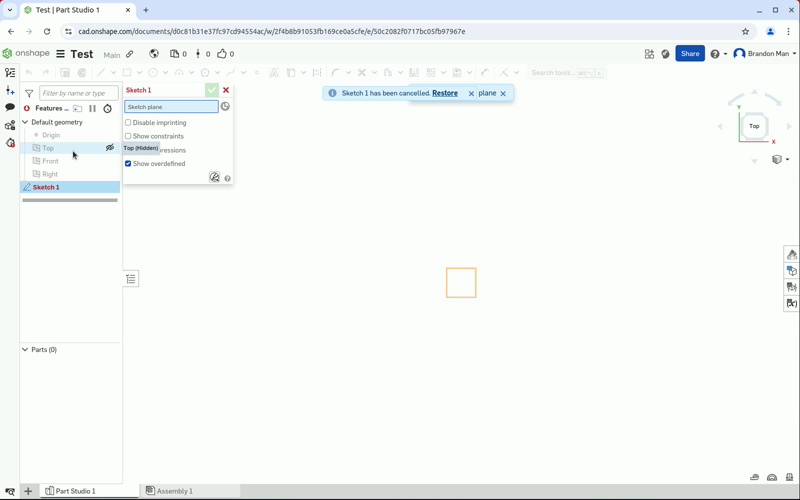
click(73, 150)
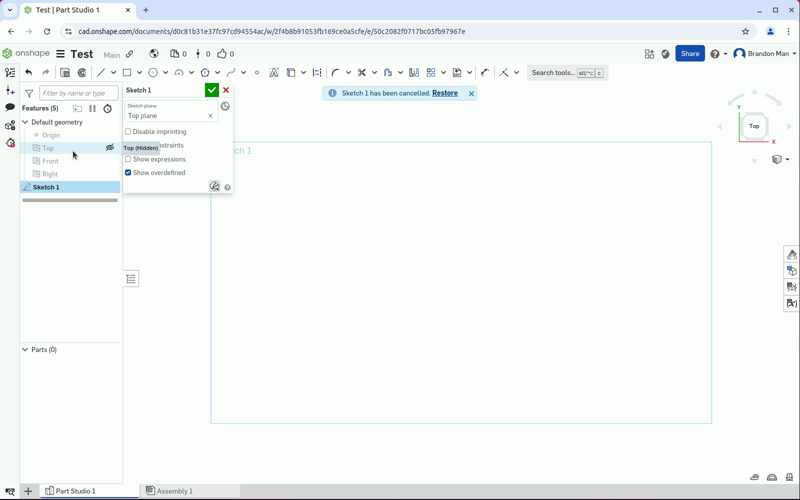
mouse_move(73, 352)
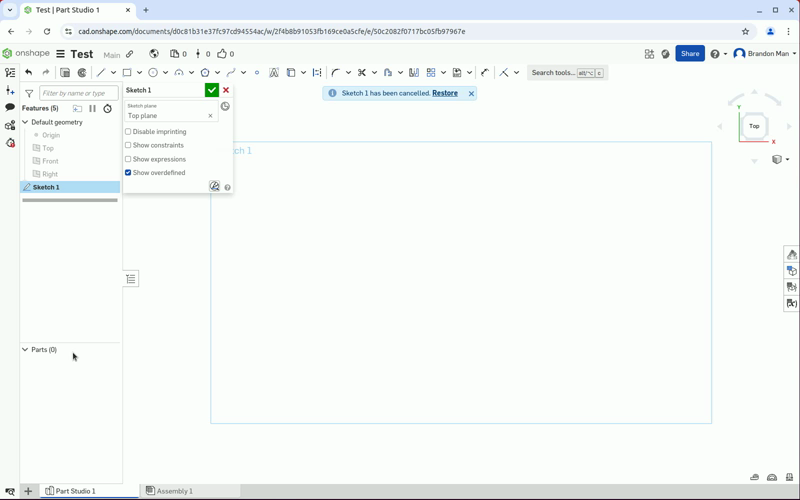
key(y)
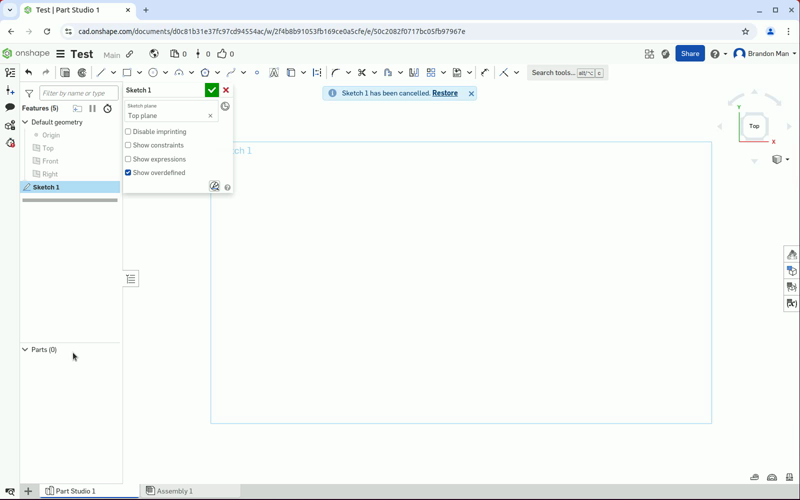
key(c)
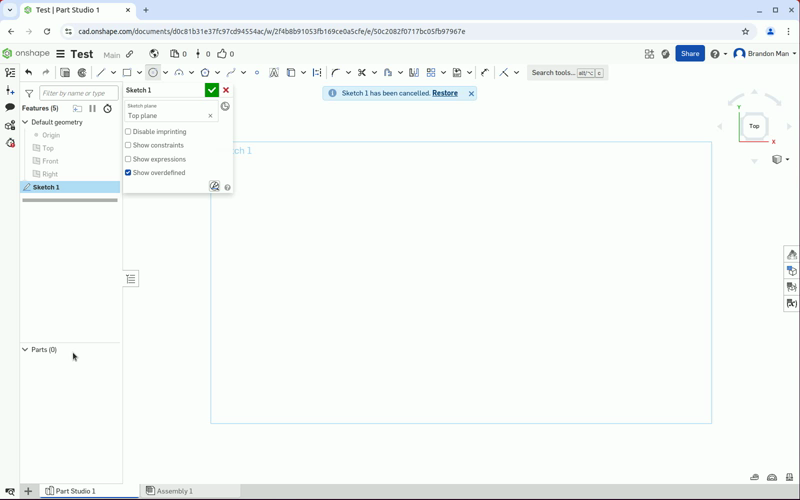
key_down(shift)
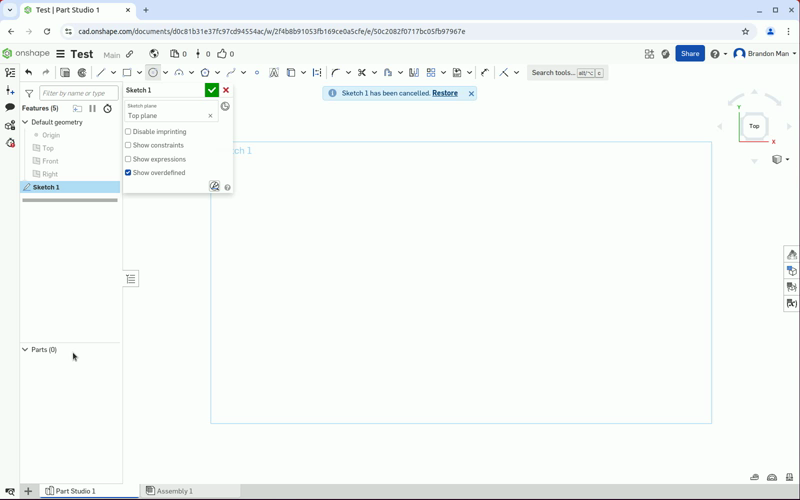
mouse_move(461, 282)
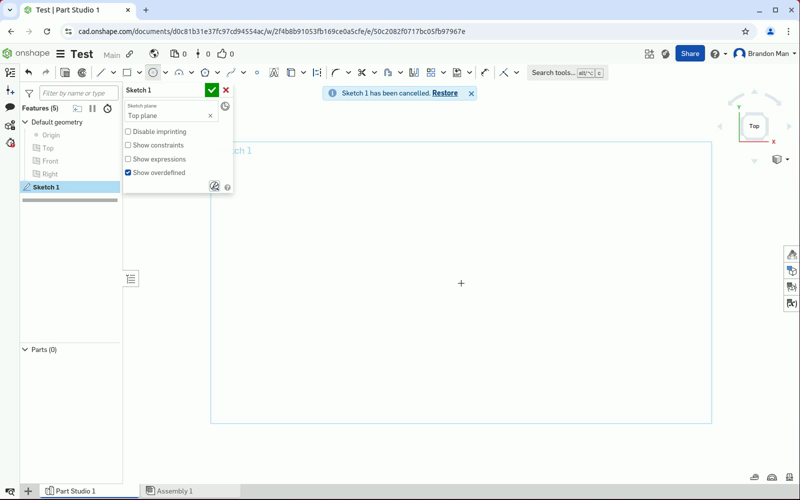
click(461, 282)
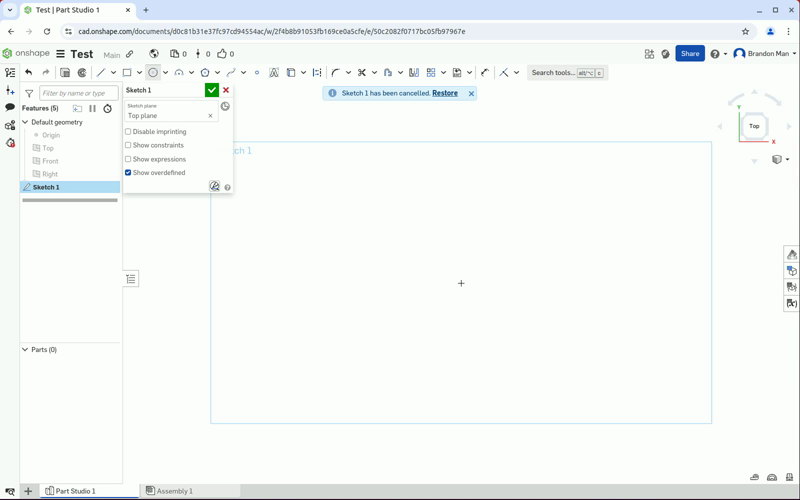
key_up(shift)
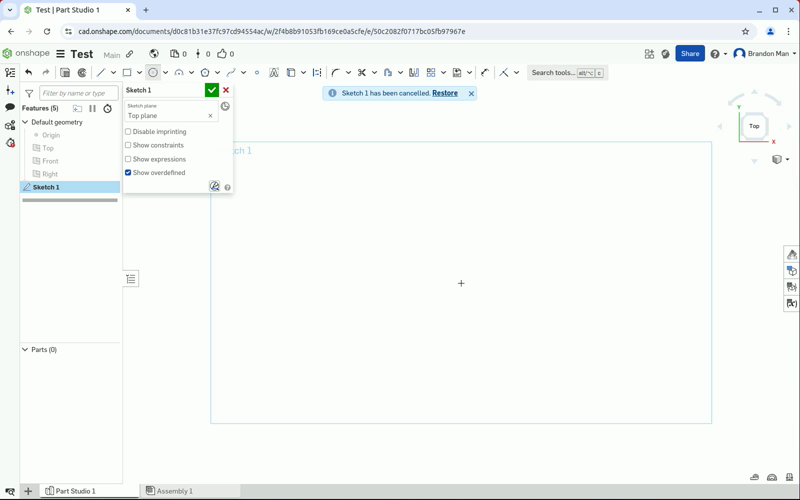
mouse_move(574, 282)
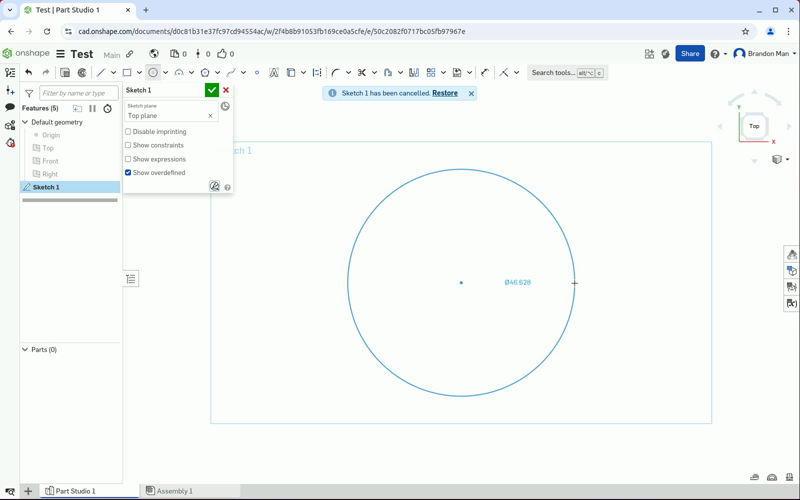
click(574, 282)
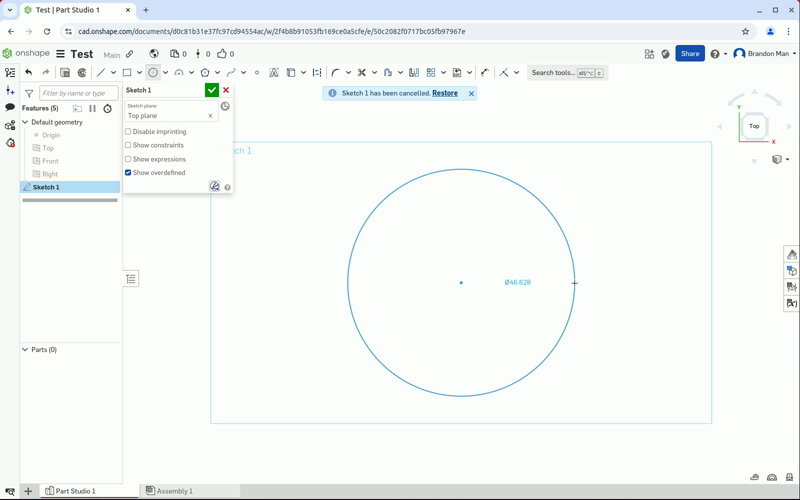
key(esc)
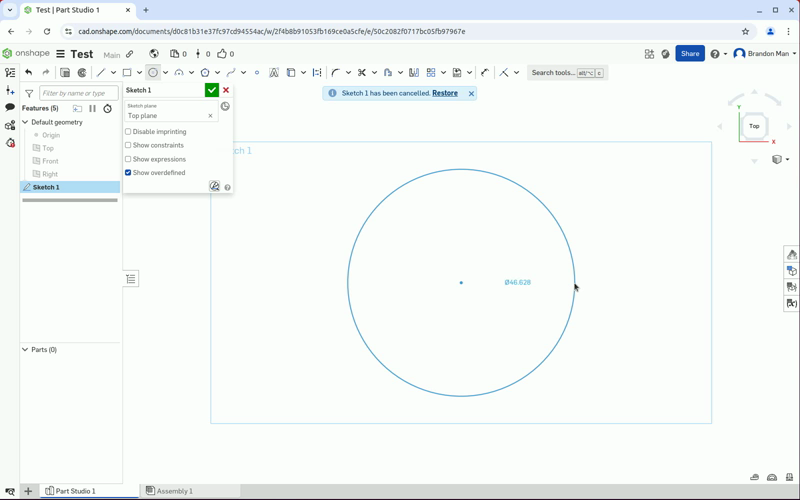
mouse_move(405, 245)
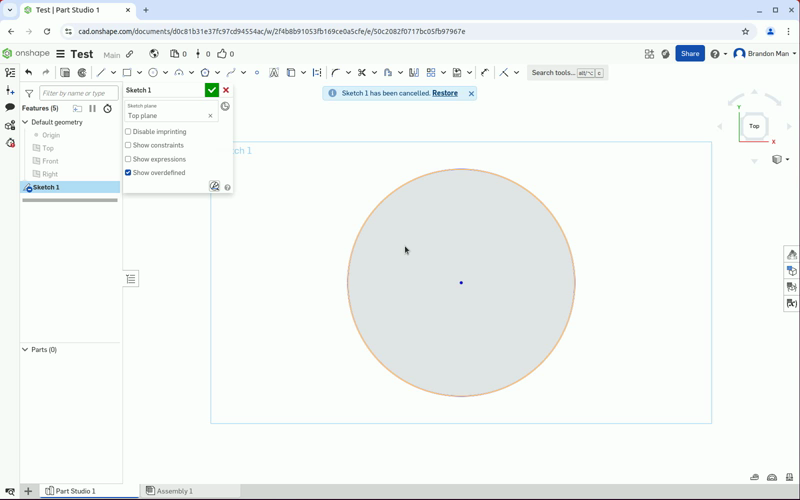
click(405, 245)
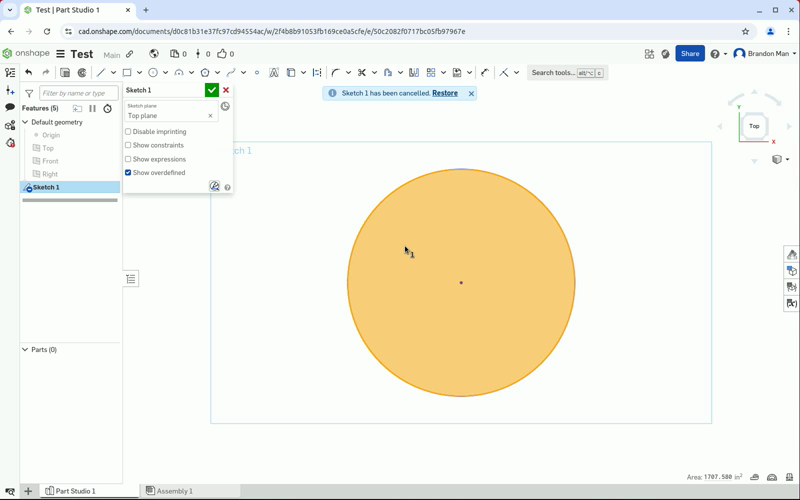
mouse_move(73, 352)
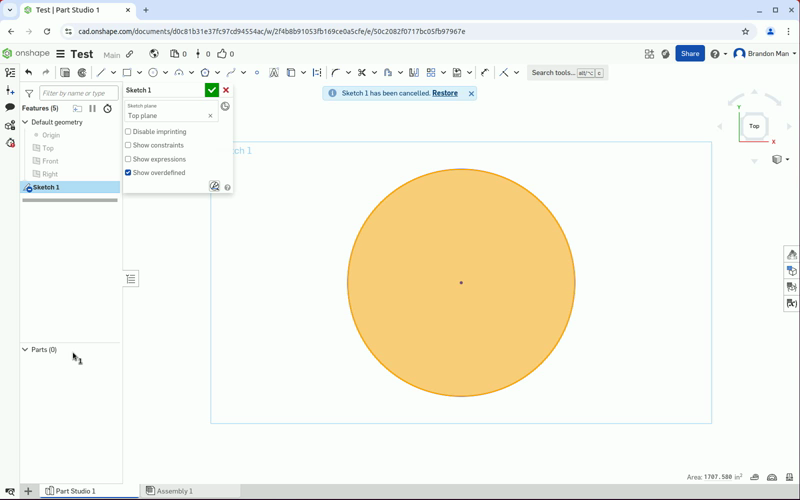
key(shift+y)
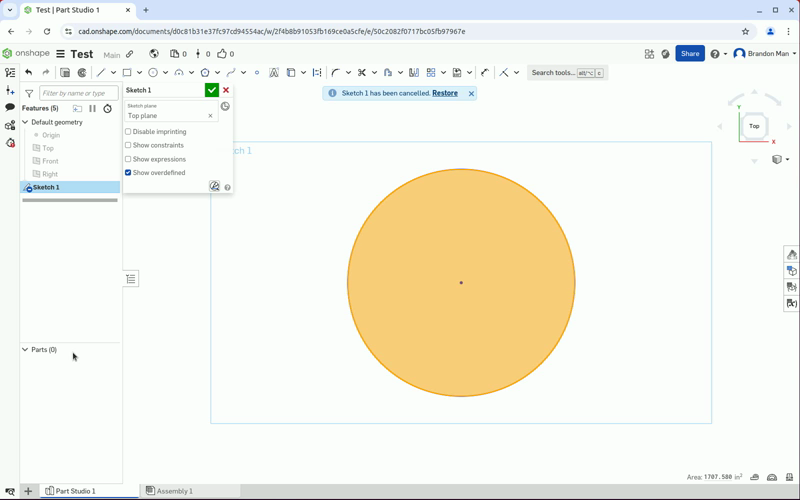
key(shift+e)
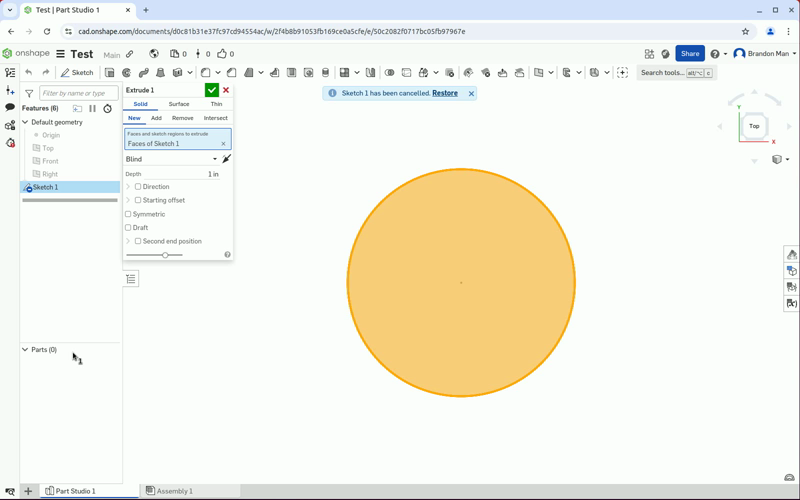
mouse_move(143, 106)
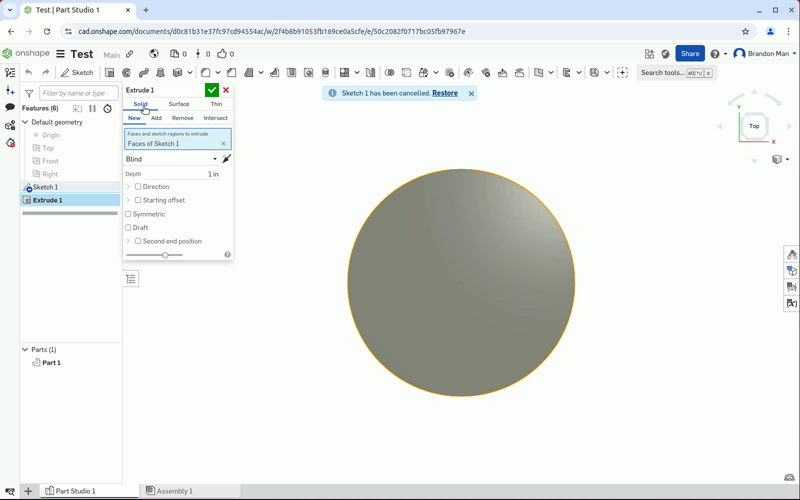
click(143, 106)
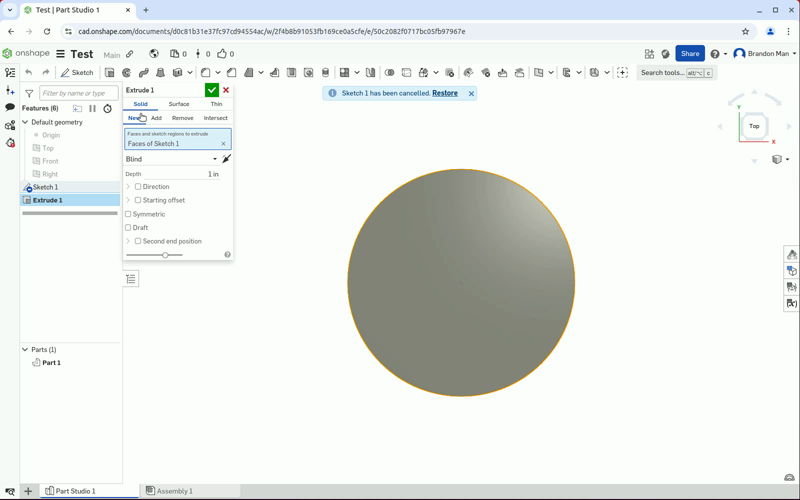
mouse_move(137, 120)
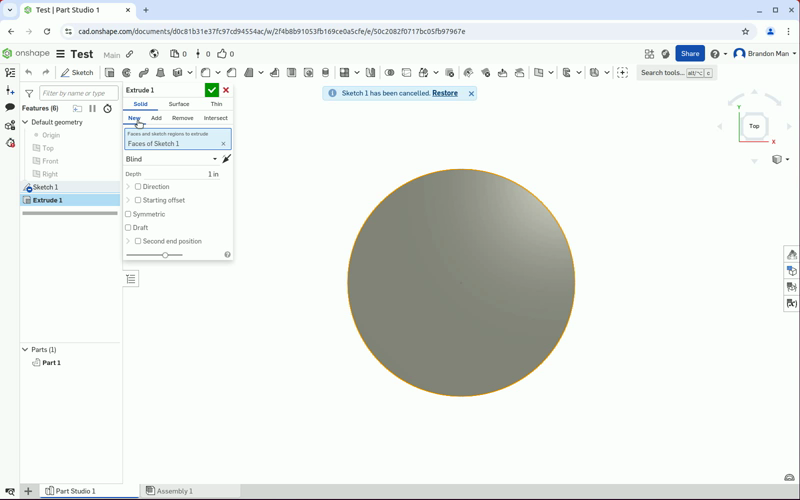
click(137, 120)
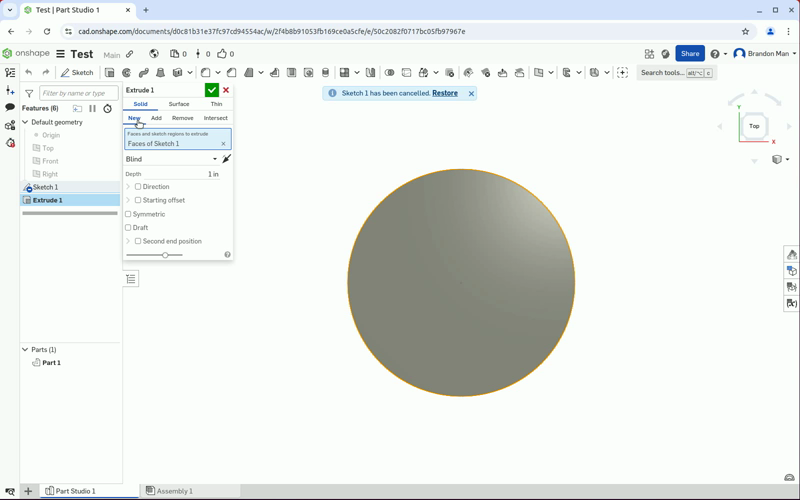
key(tab, 4)
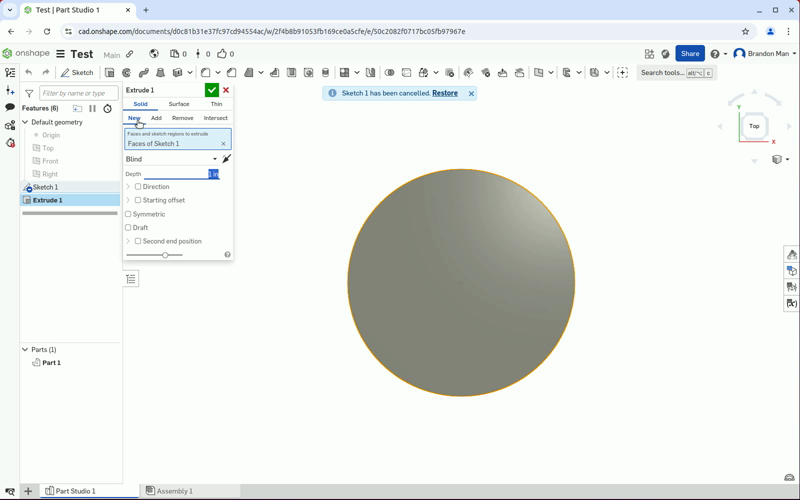
text(4.574)
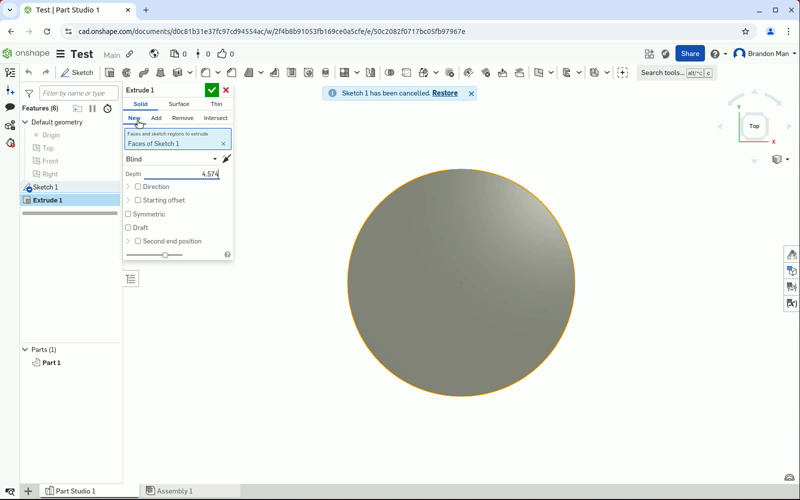
key(enter)
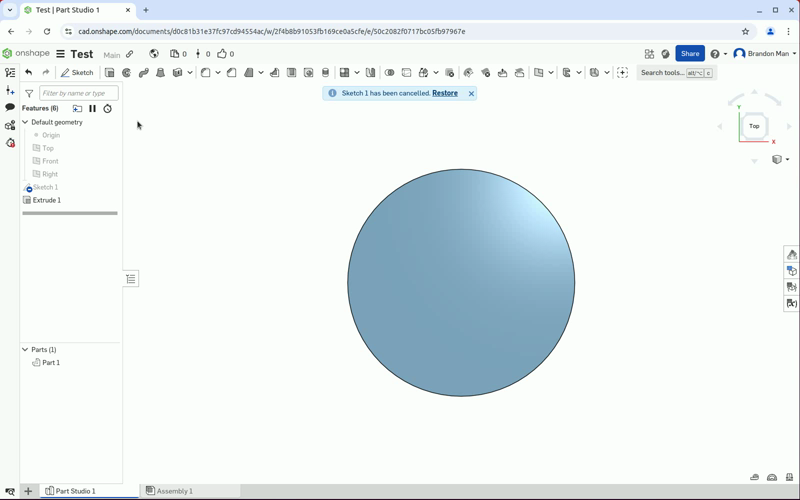
key(shift+h)
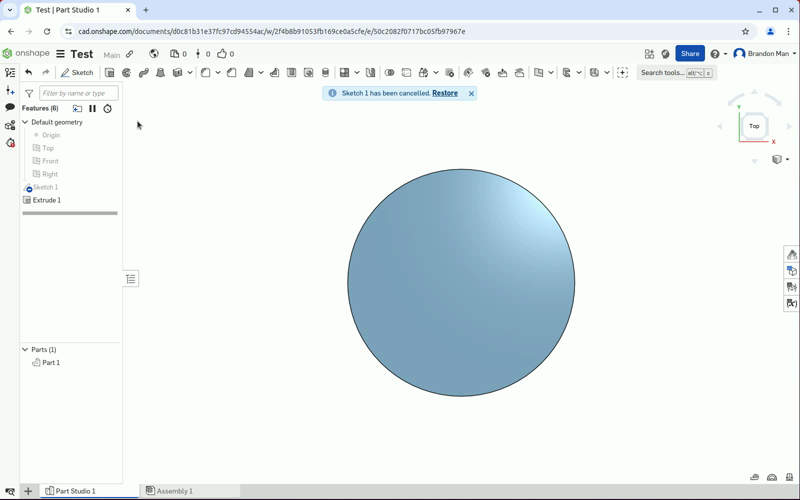
key(shift+h)
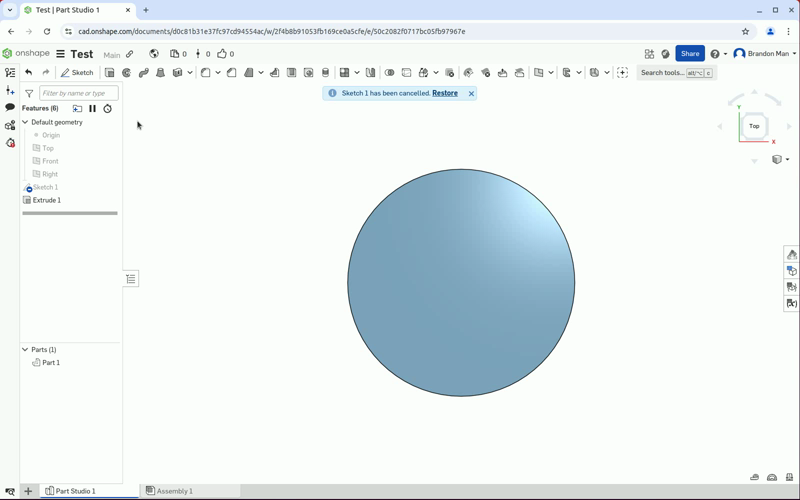
mouse_move(73, 189)
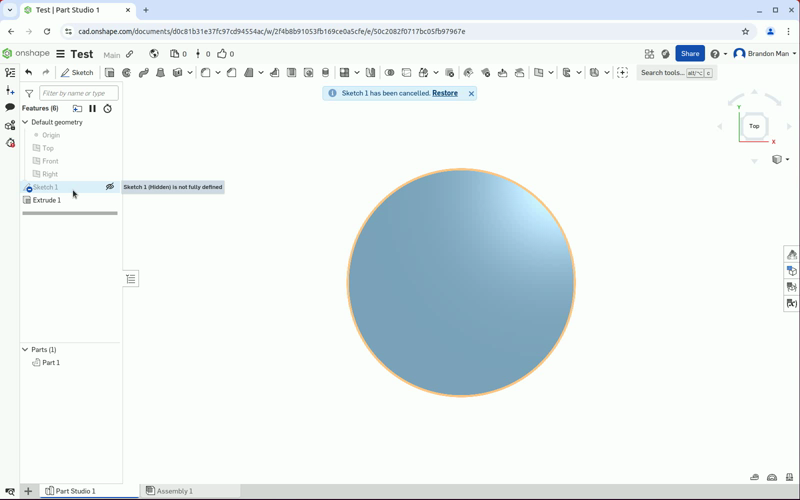
click(73, 189)
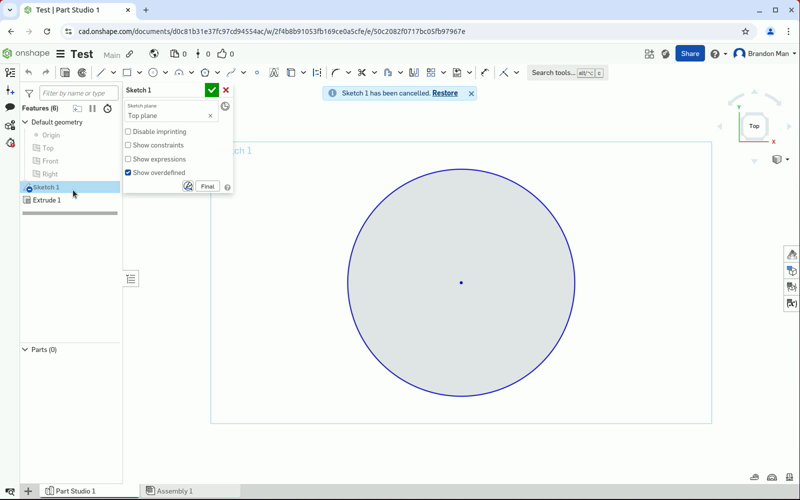
mouse_move(229, 92)
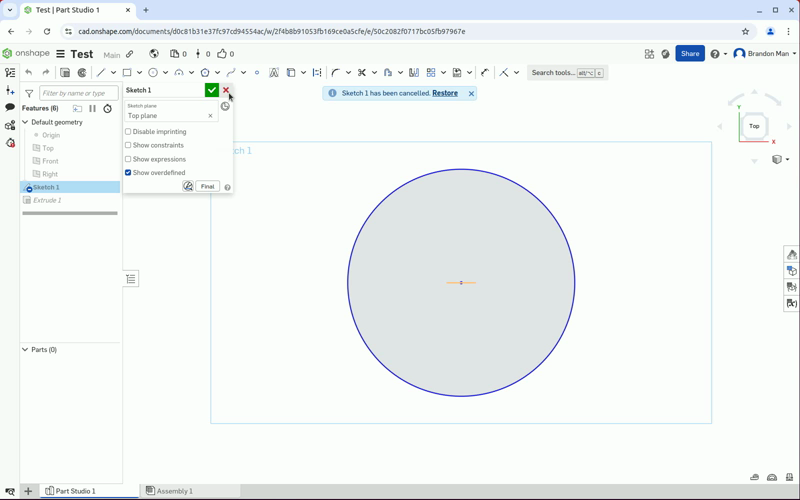
click(229, 92)
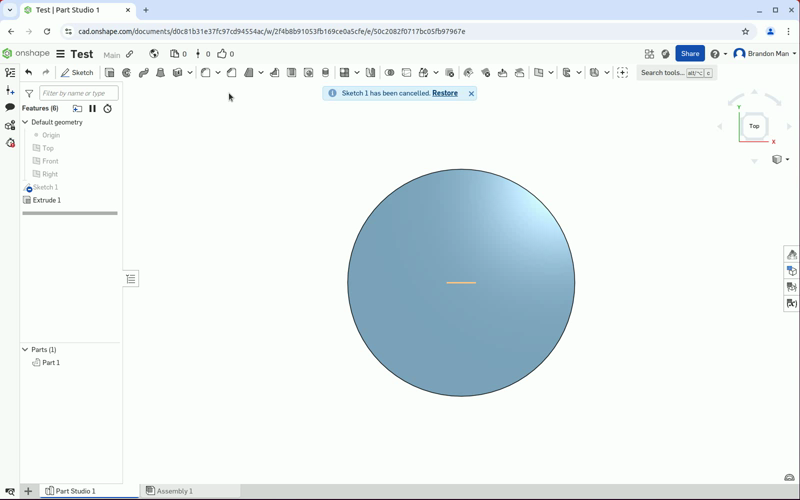
mouse_move(541, 75)
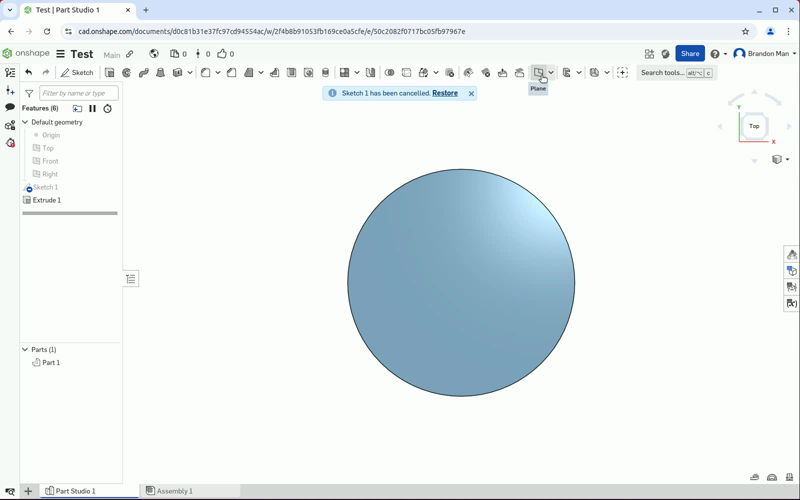
click(541, 75)
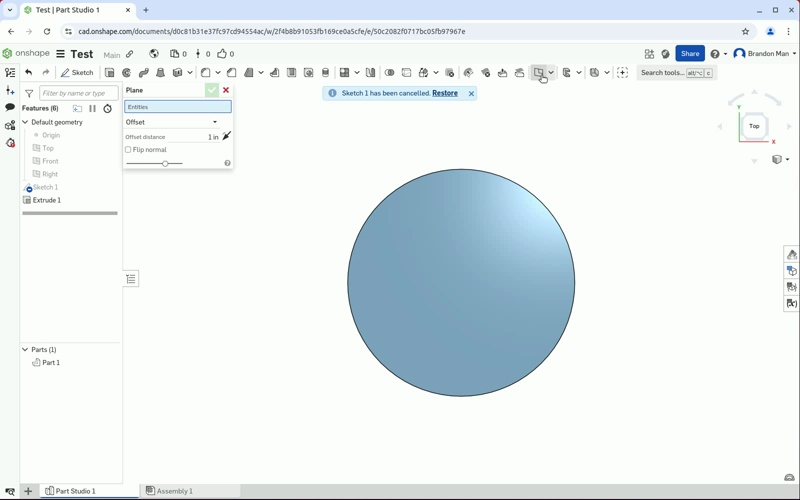
mouse_move(73, 150)
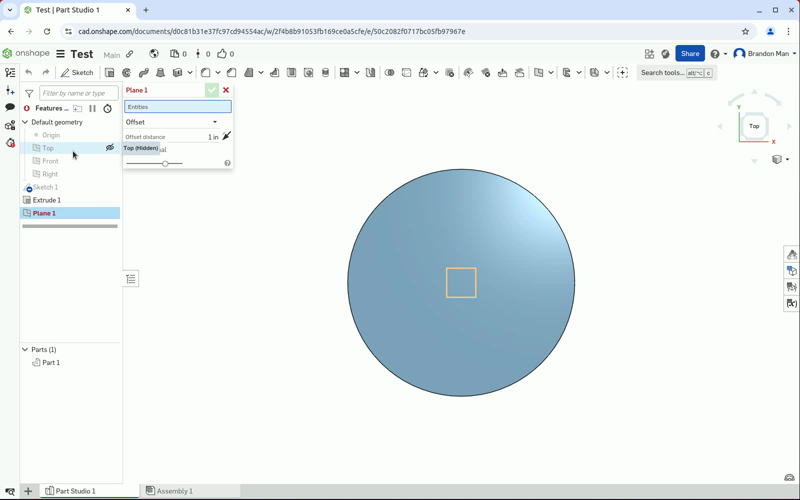
click(73, 150)
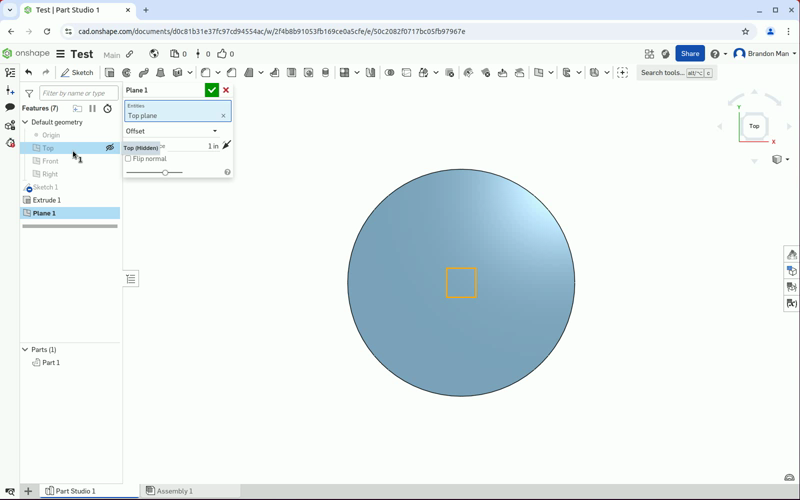
key(tab, 2)
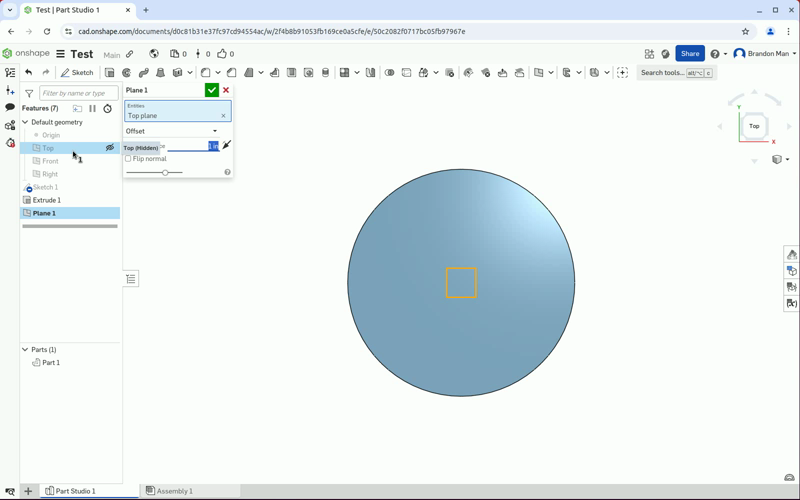
text(4.56)
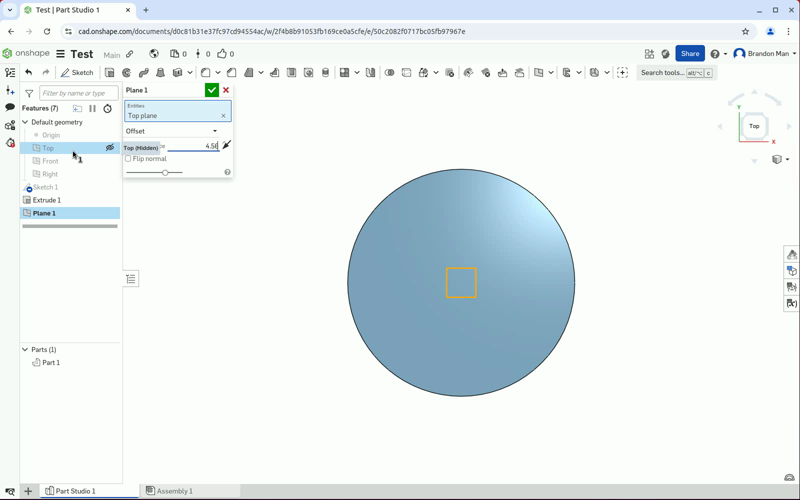
key(enter, 2)
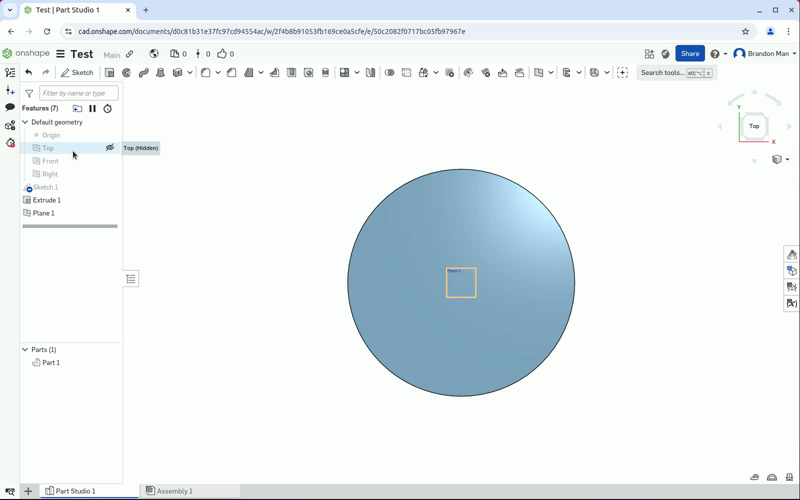
key(shift+s)
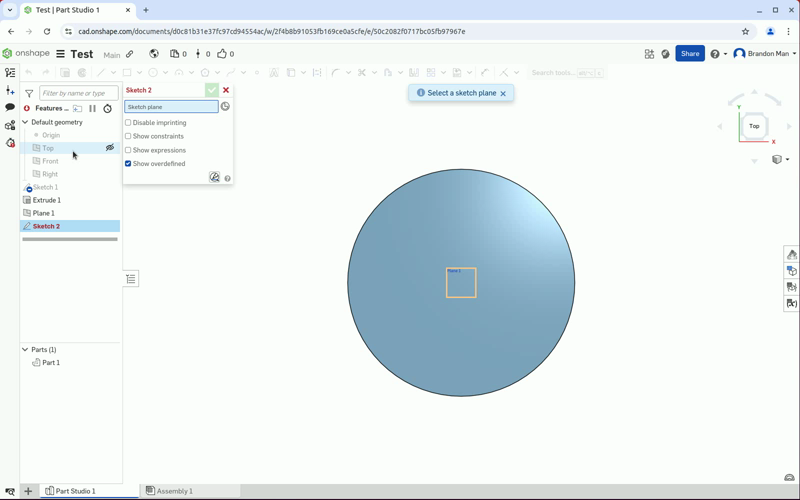
mouse_move(73, 215)
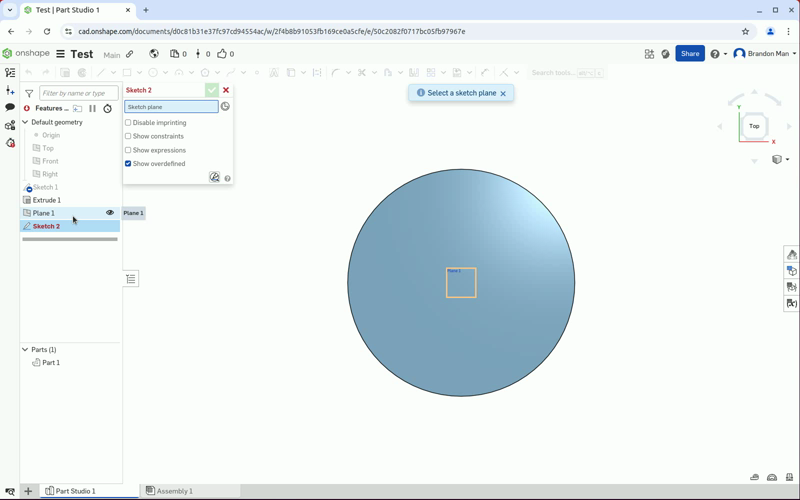
click(73, 215)
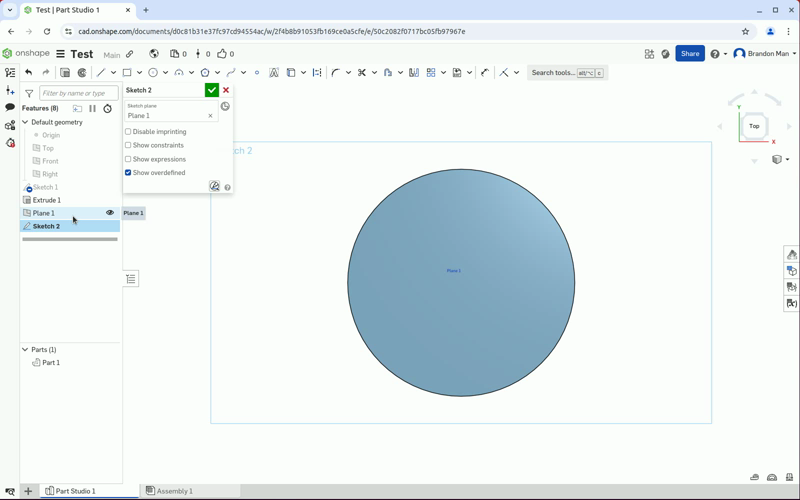
mouse_move(73, 352)
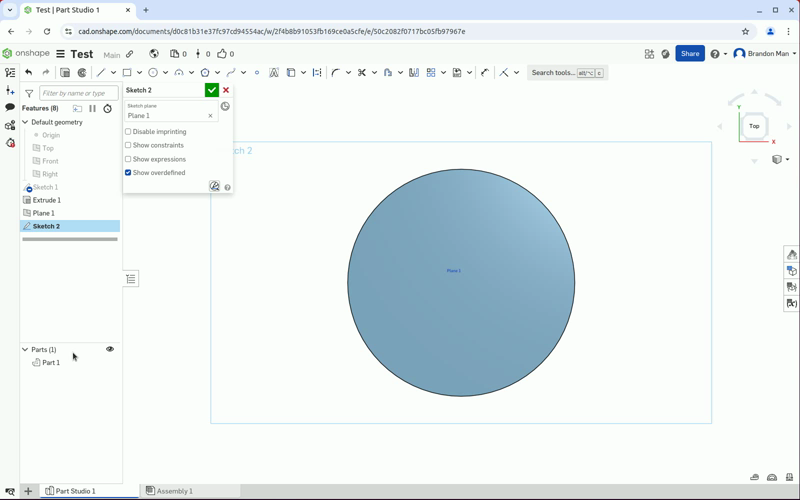
key(y)
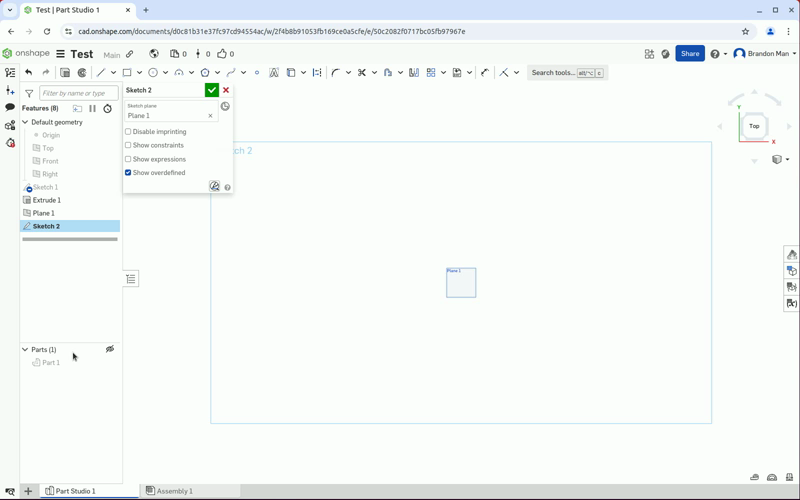
key(c)
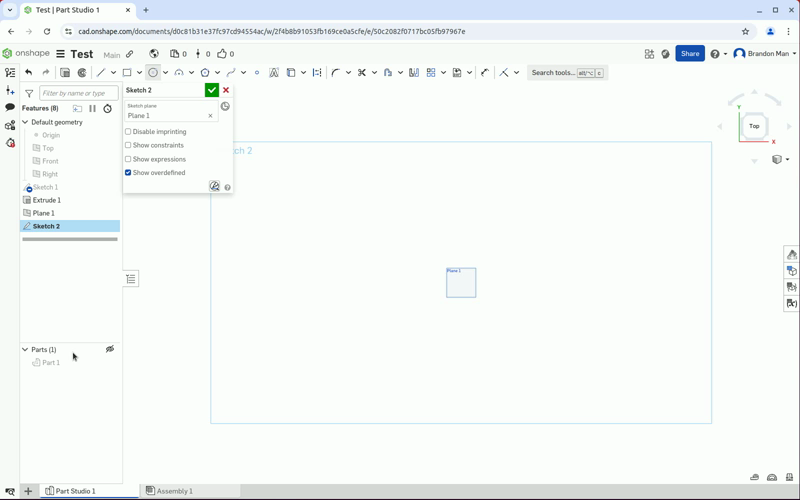
key_down(shift)
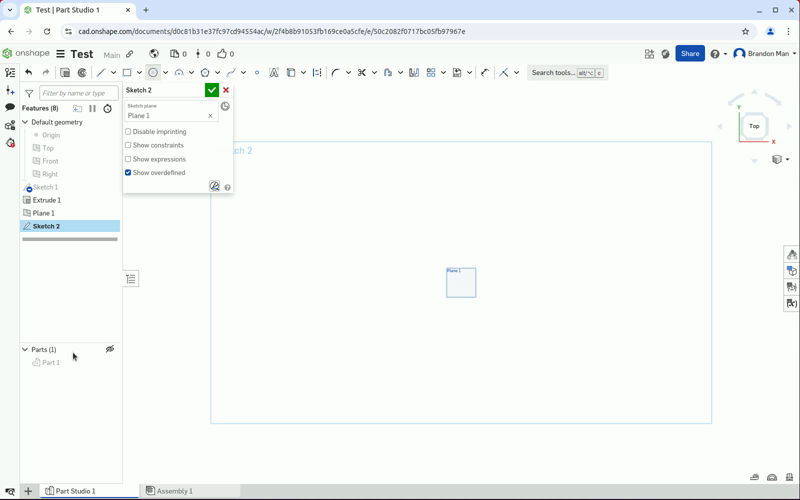
mouse_move(460, 282)
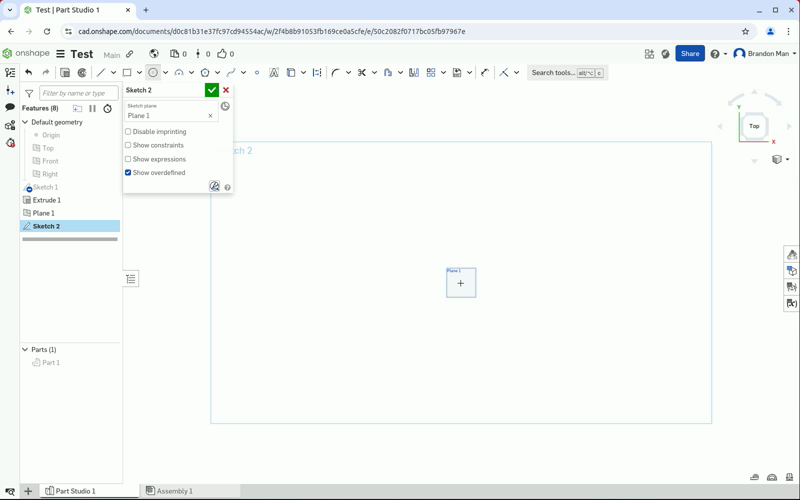
click(460, 282)
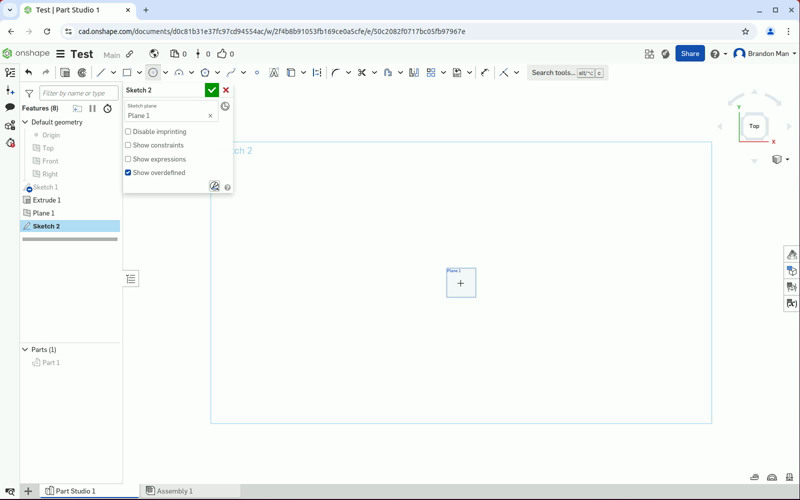
key_up(shift)
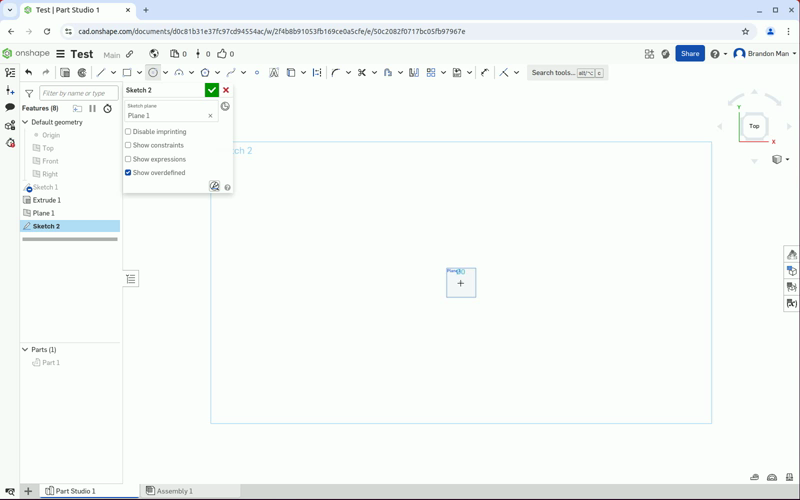
mouse_move(518, 282)
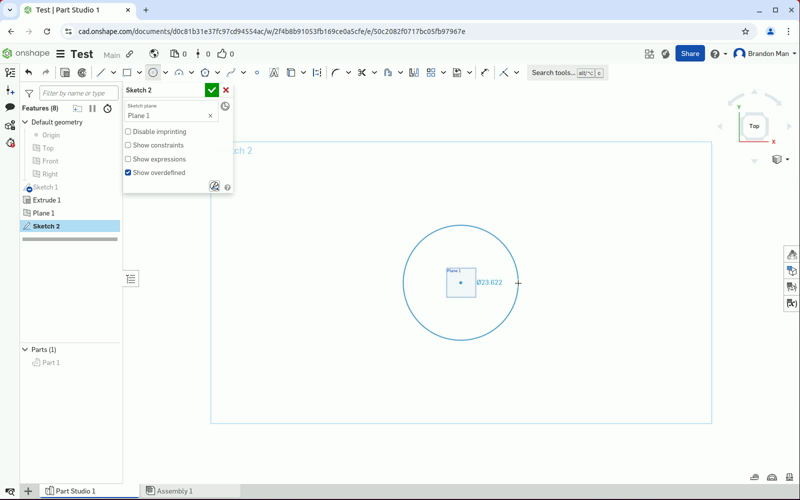
click(518, 282)
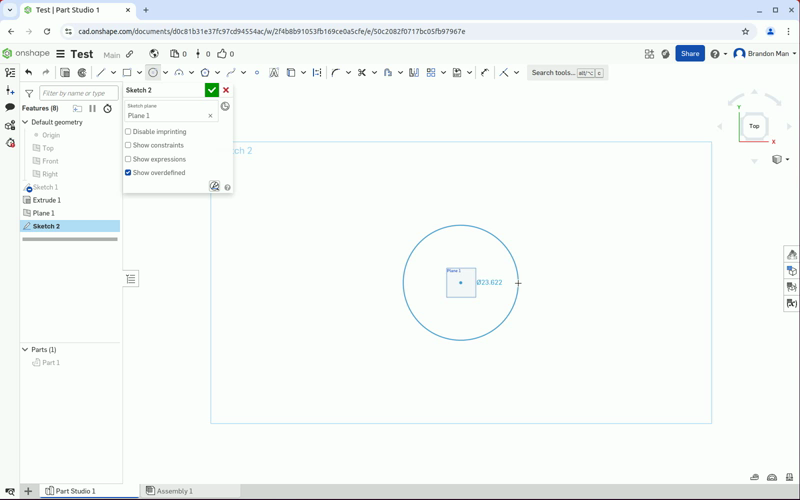
key(esc)
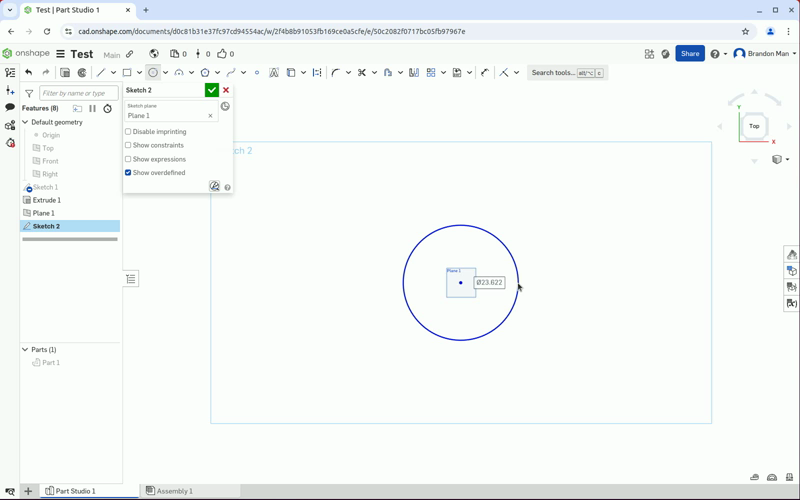
mouse_move(472, 314)
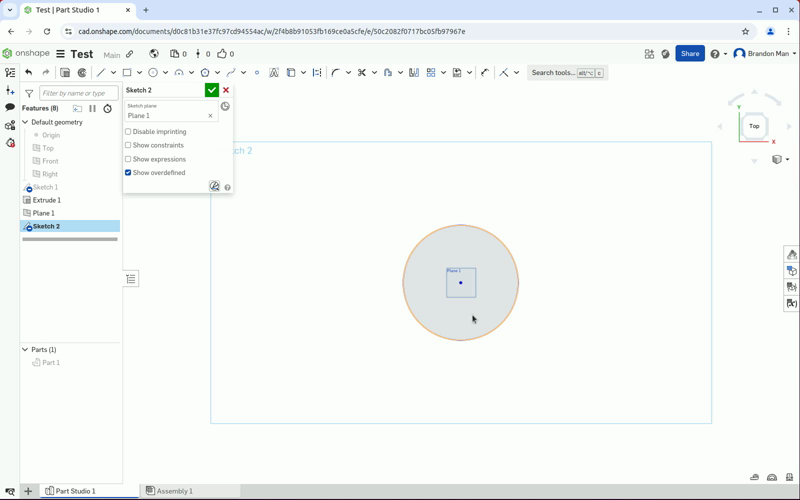
click(472, 314)
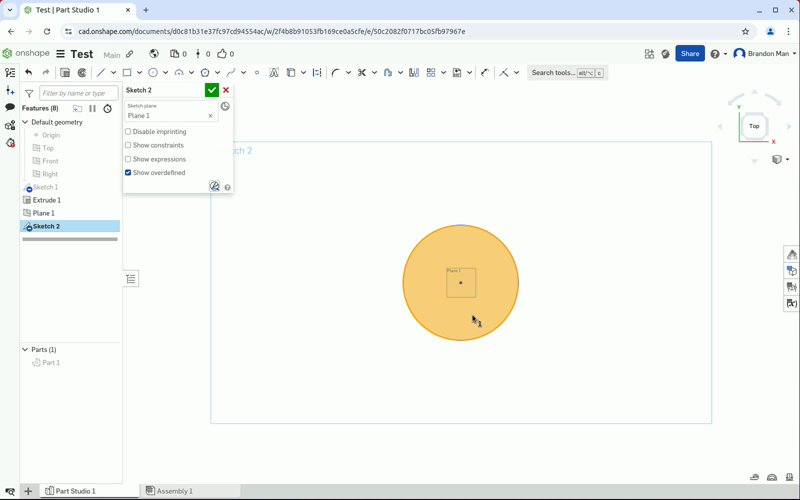
mouse_move(73, 352)
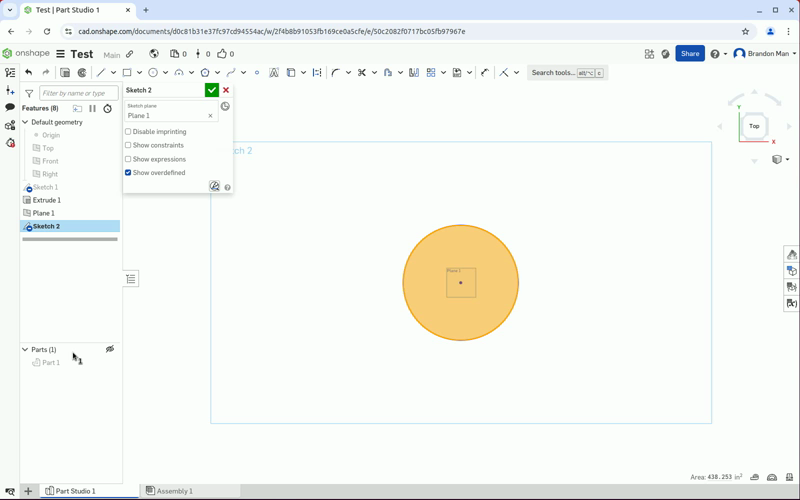
key(shift+y)
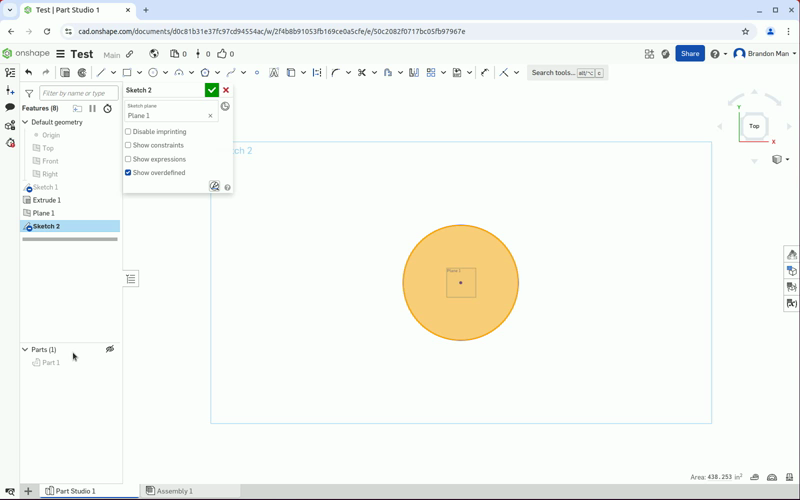
key(shift+e)
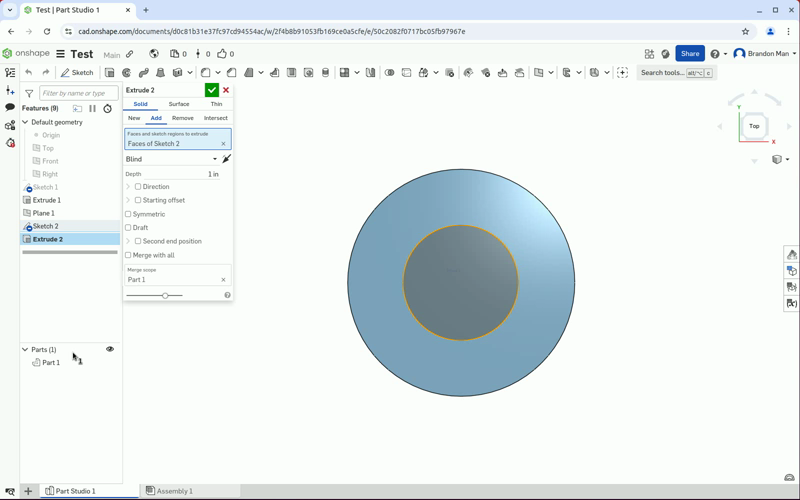
mouse_move(143, 106)
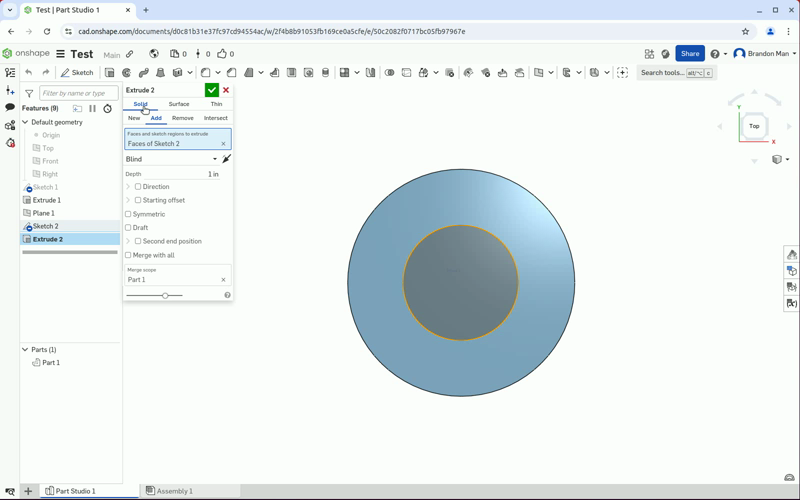
click(143, 106)
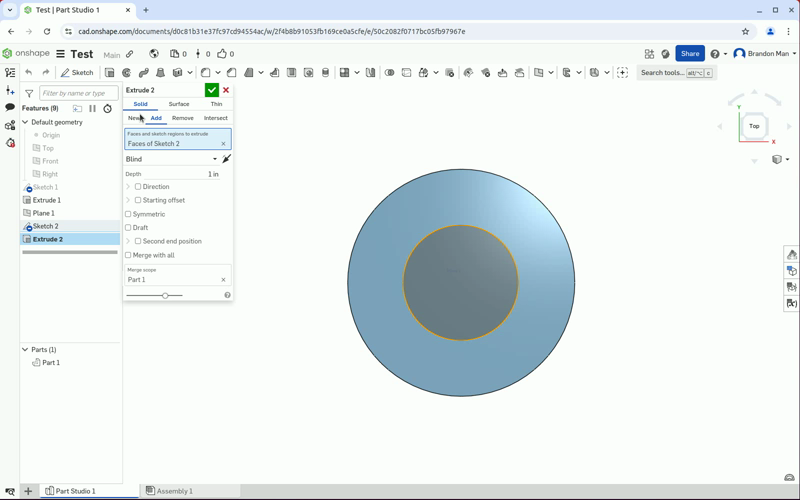
mouse_move(137, 120)
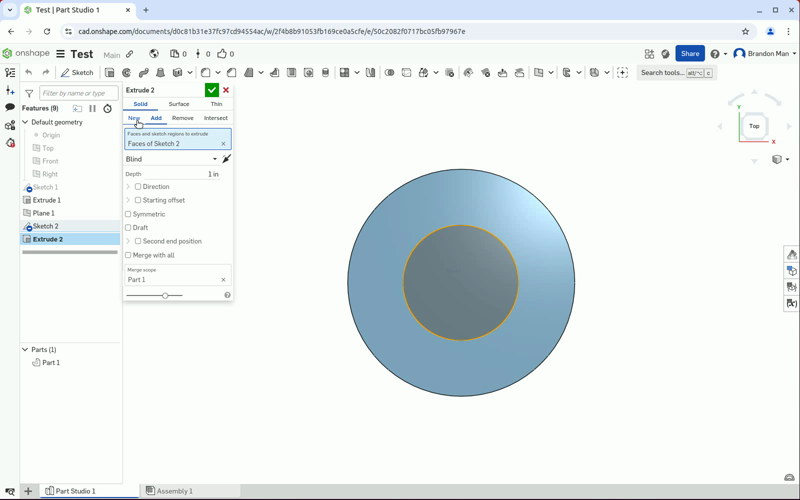
click(137, 120)
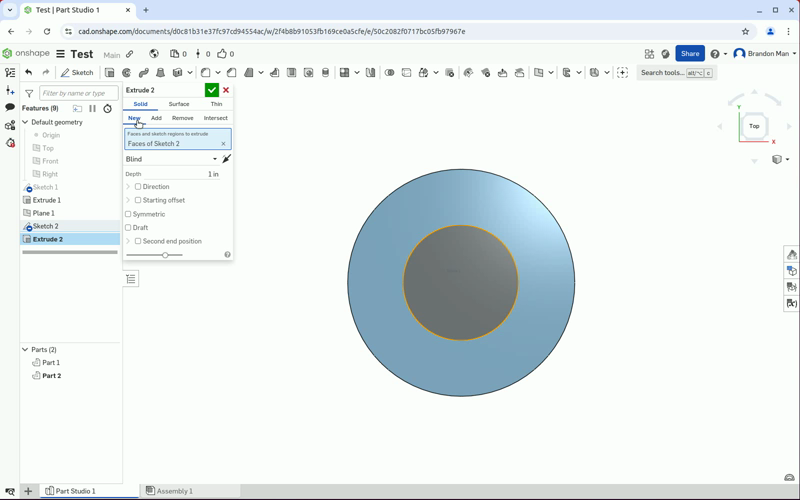
key(tab, 4)
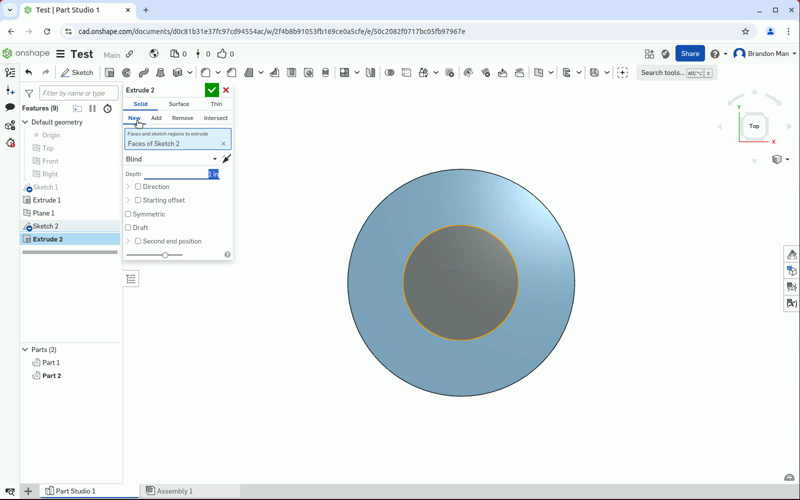
text(2.407)
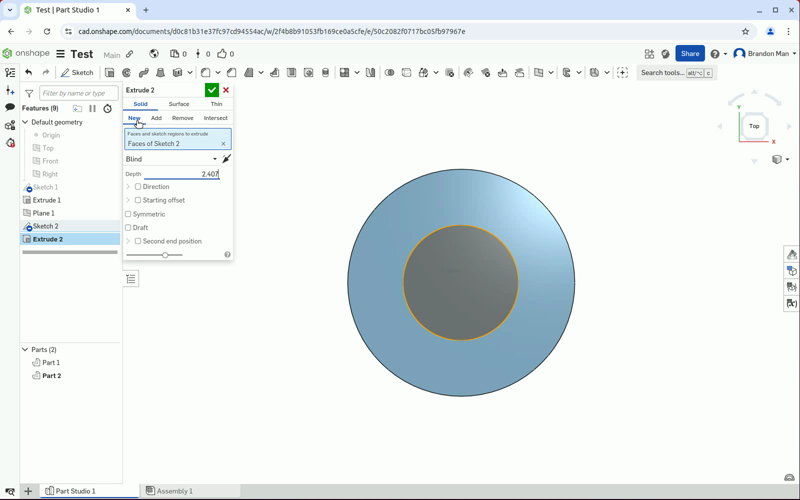
key(enter)
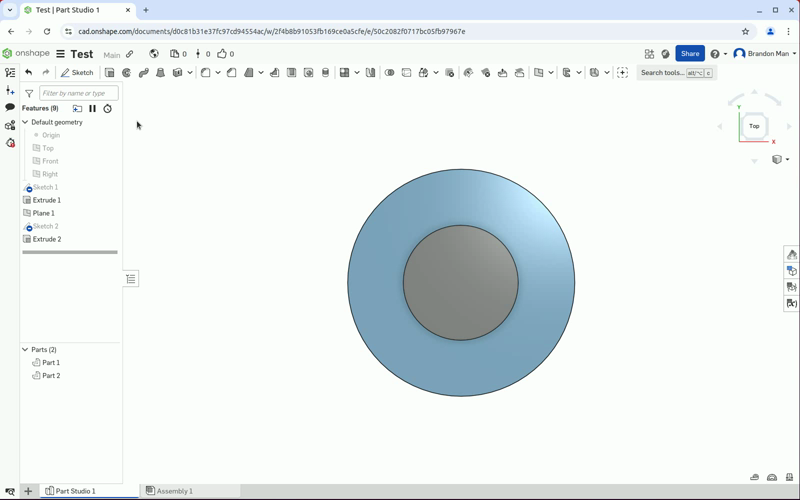
key(shift+h)
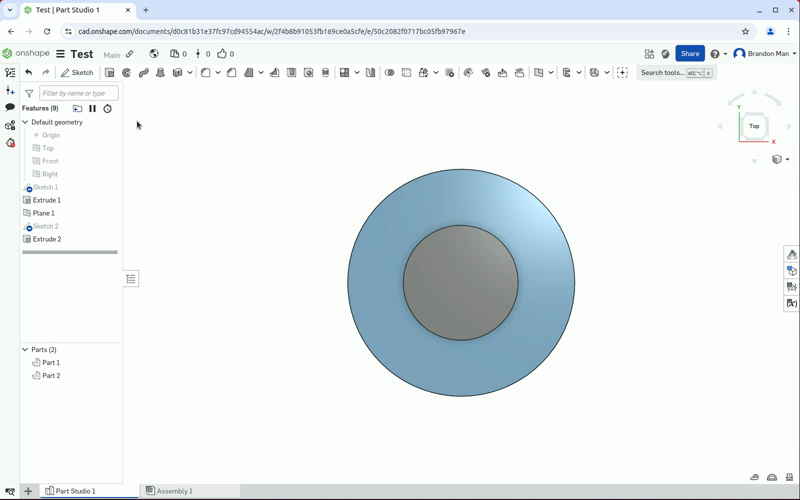
key(shift+h)
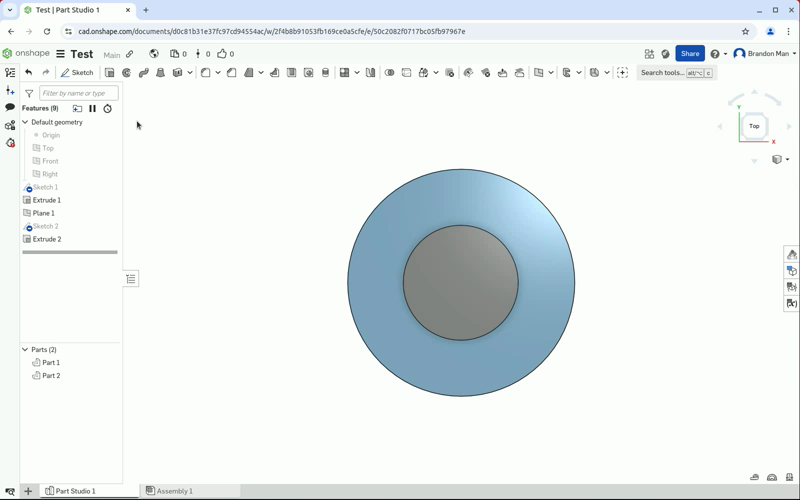
mouse_move(73, 189)
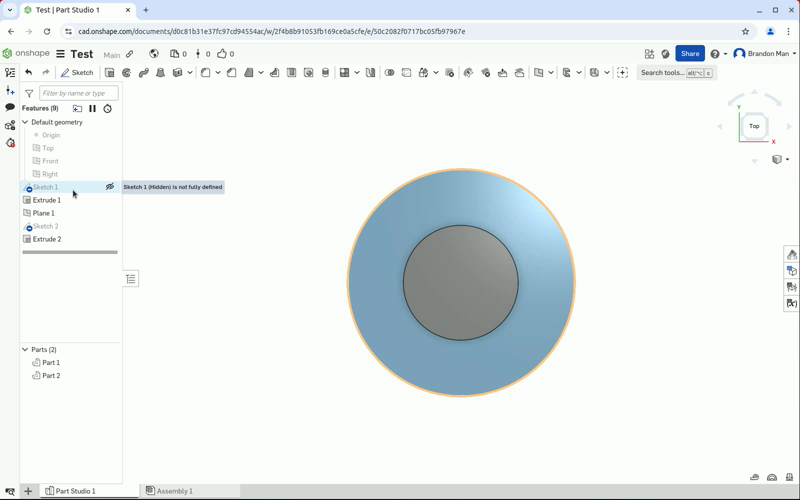
click(73, 189)
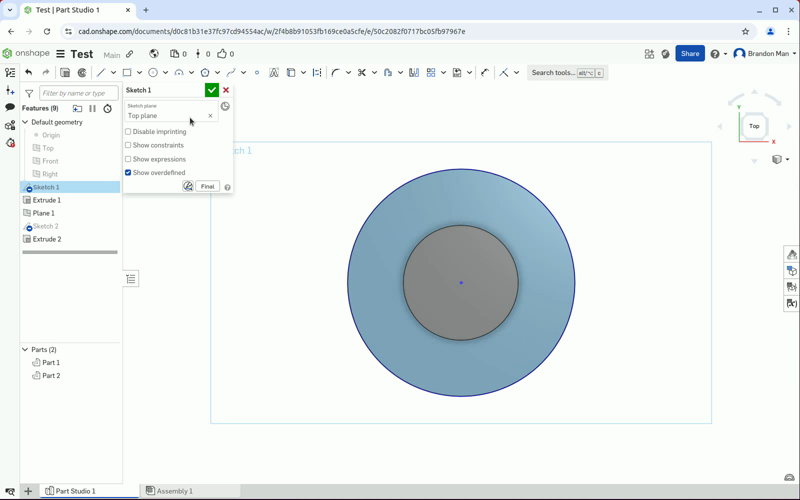
mouse_move(229, 92)
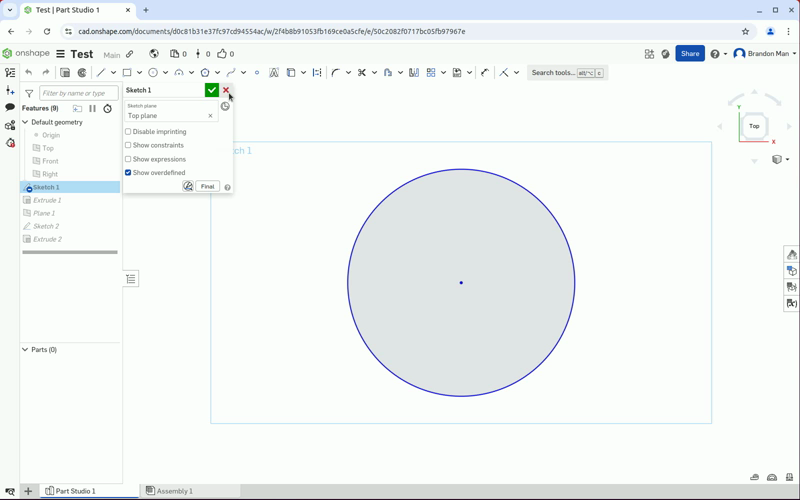
click(229, 92)
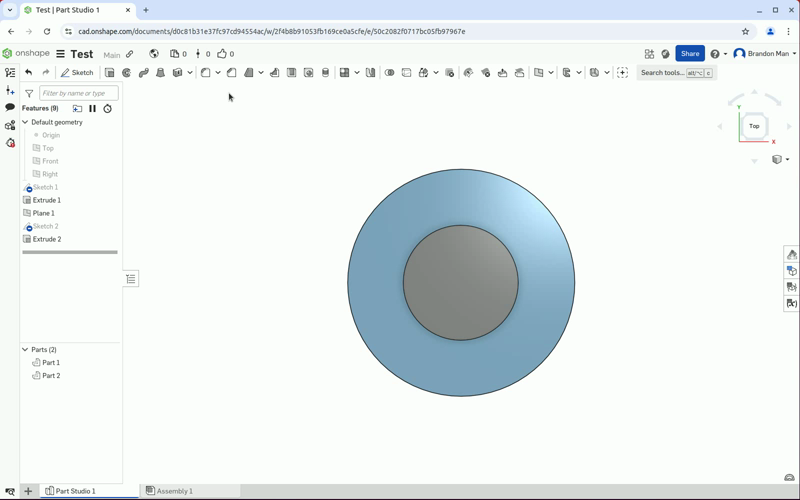
mouse_move(541, 75)
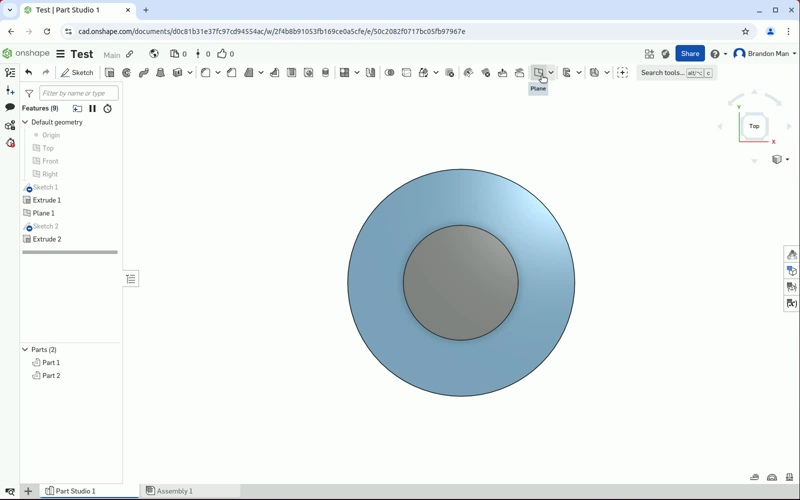
click(541, 75)
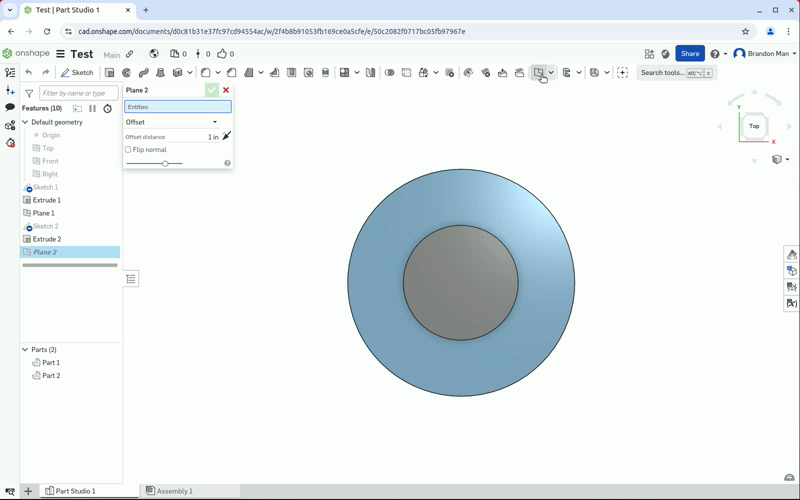
mouse_move(73, 150)
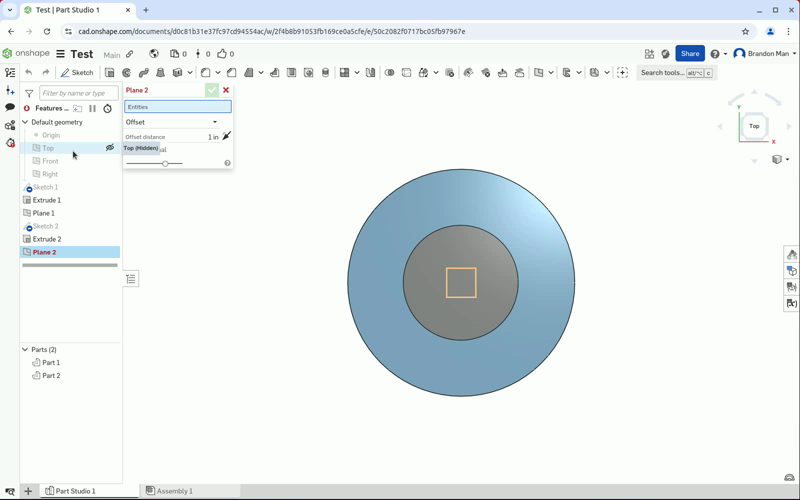
click(73, 150)
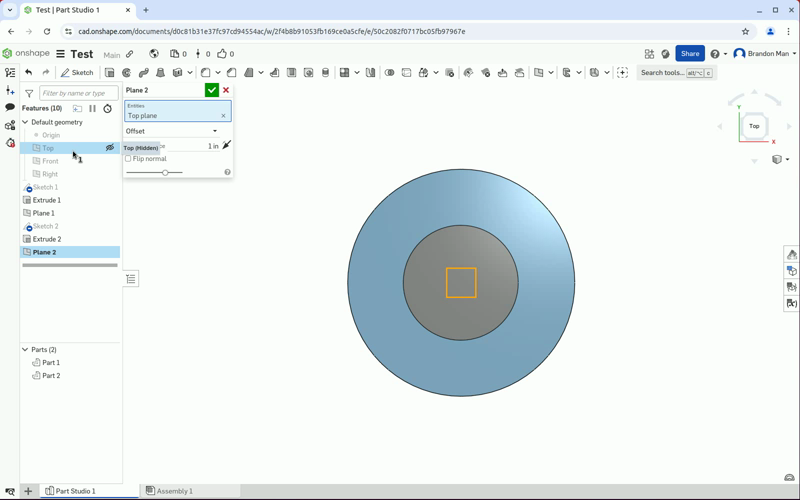
key(tab, 2)
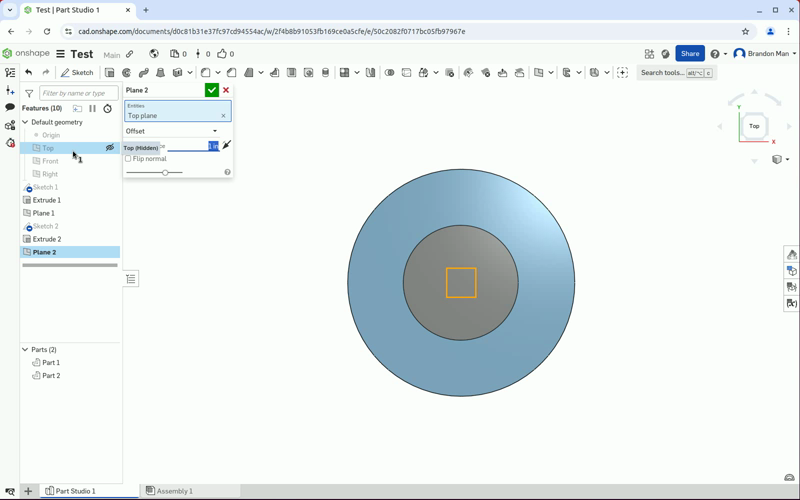
text(6.994)
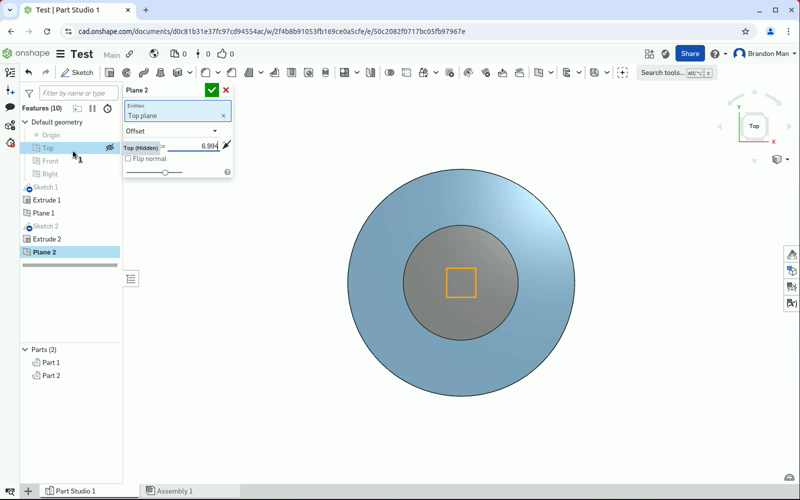
key(enter, 2)
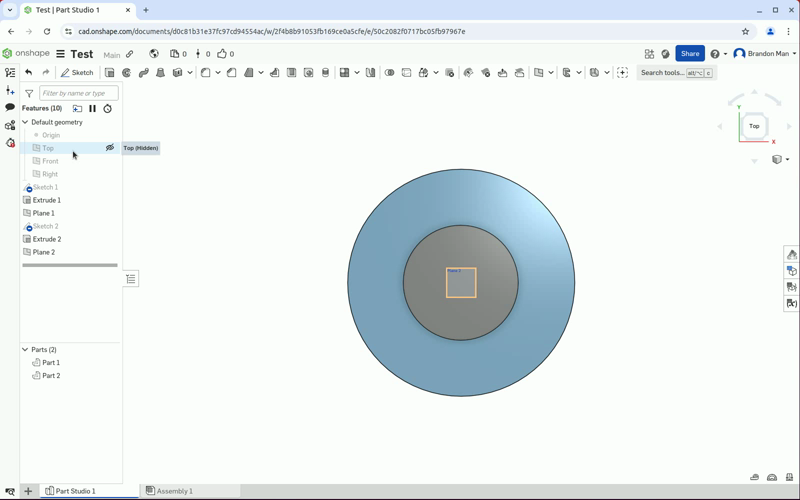
key(shift+s)
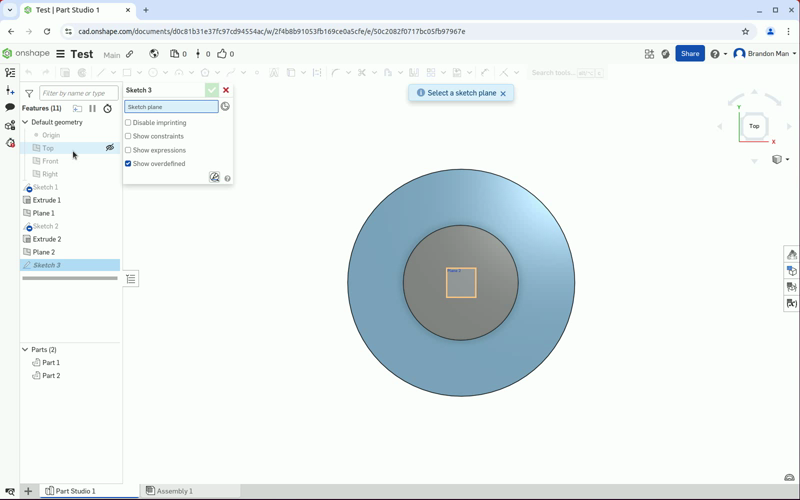
mouse_move(73, 254)
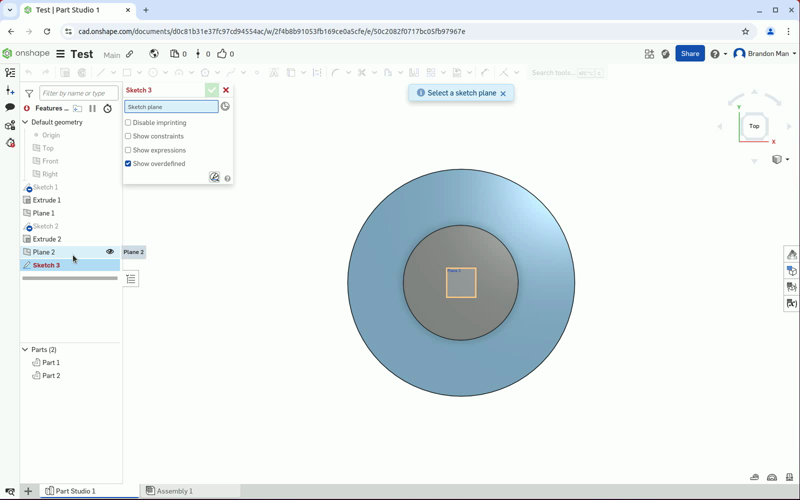
click(73, 254)
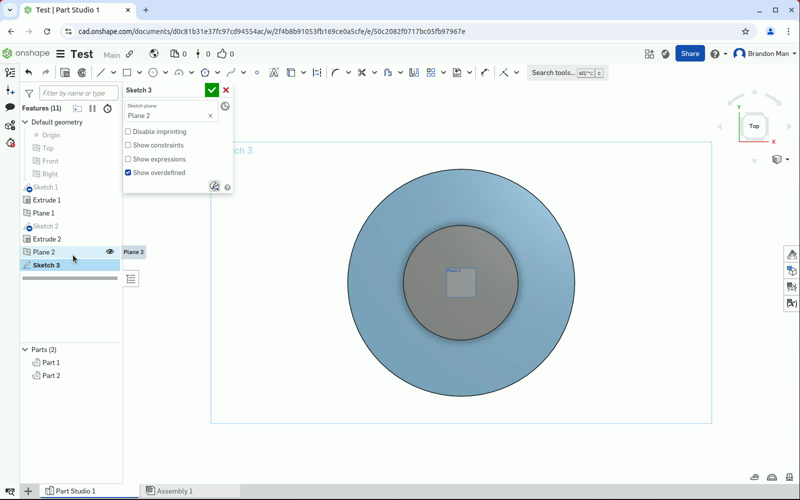
mouse_move(73, 352)
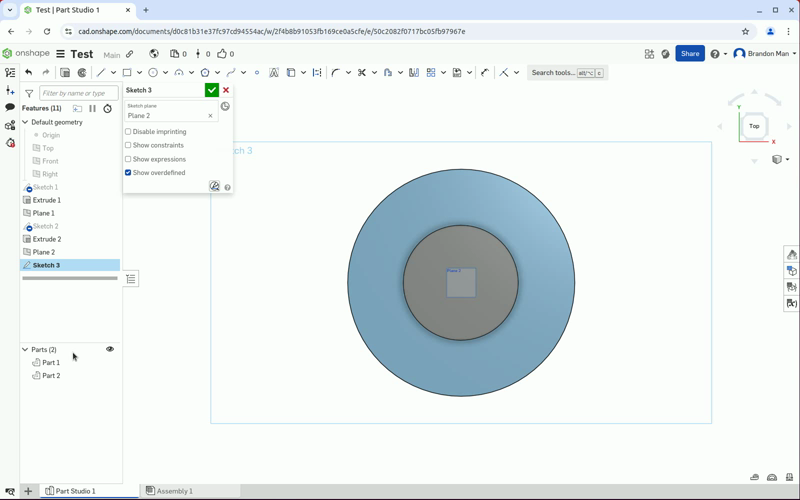
key(y)
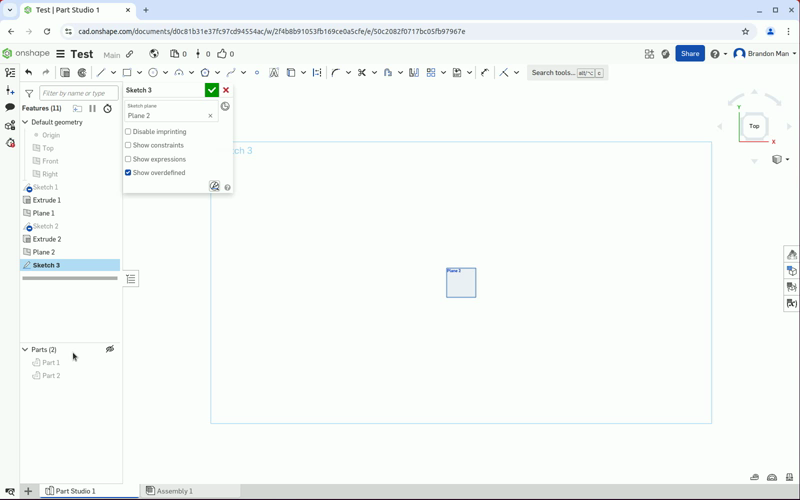
key(c)
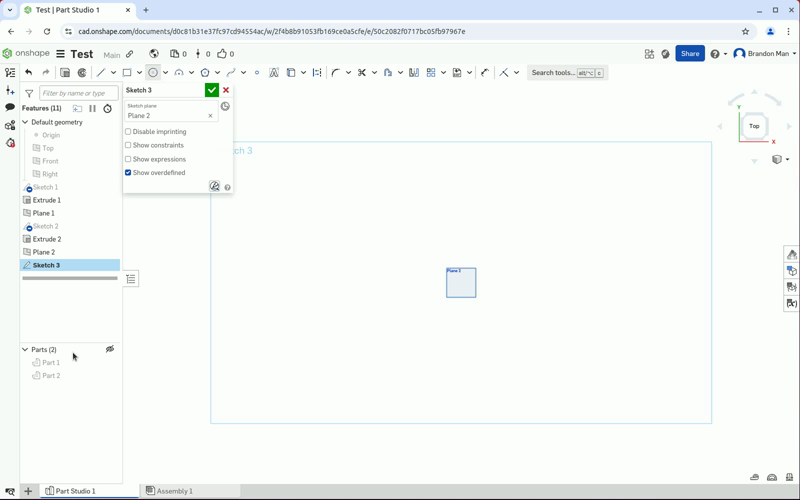
key_down(shift)
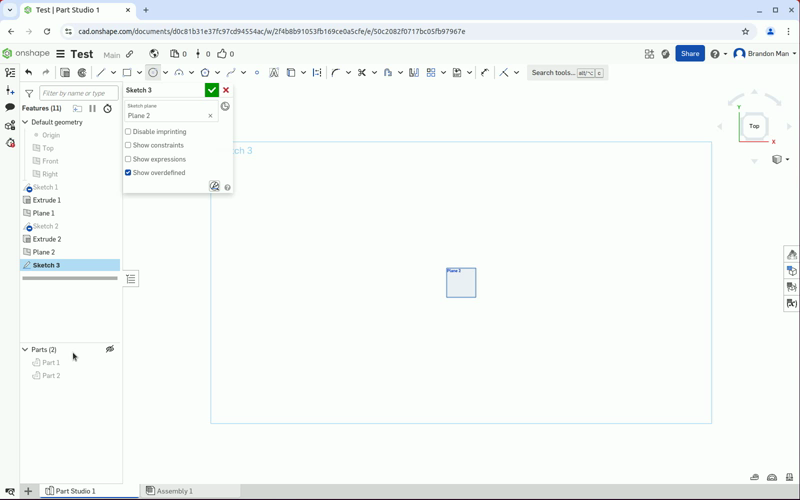
mouse_move(461, 282)
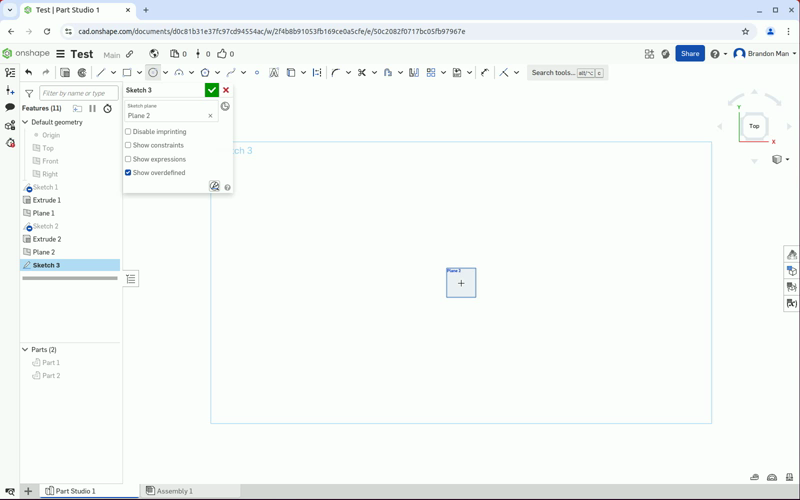
click(461, 282)
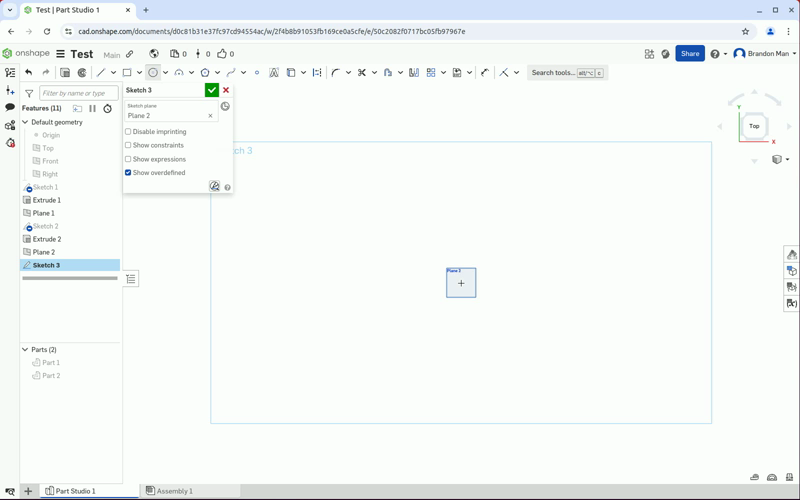
key_up(shift)
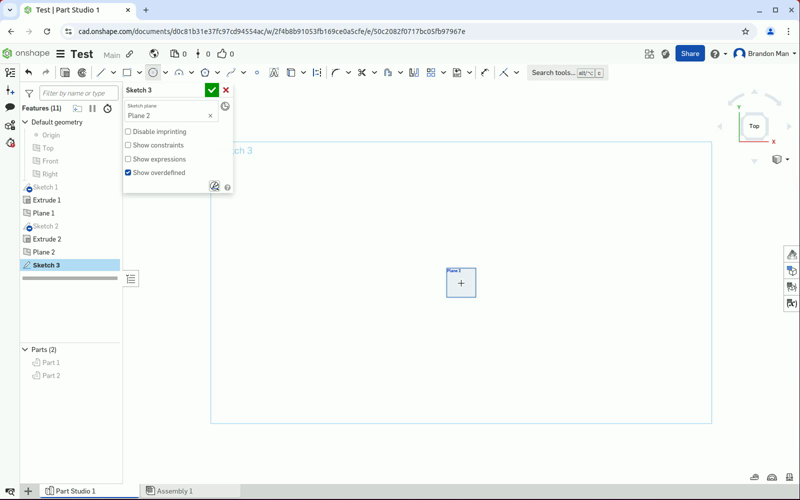
mouse_move(508, 282)
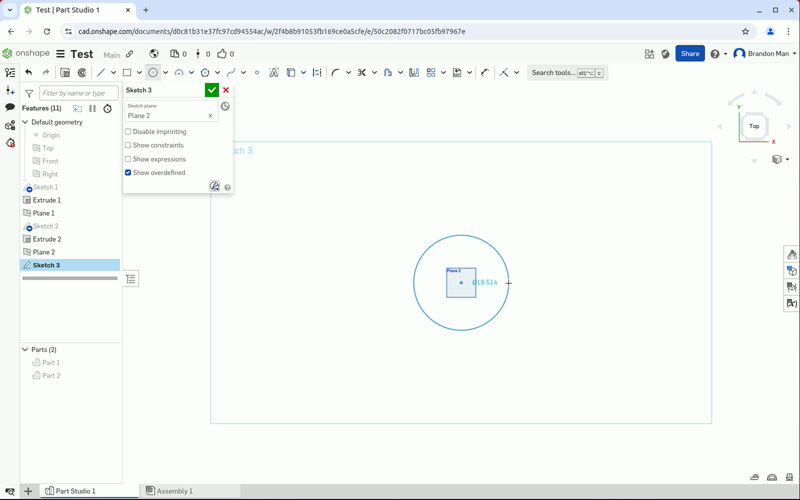
click(508, 282)
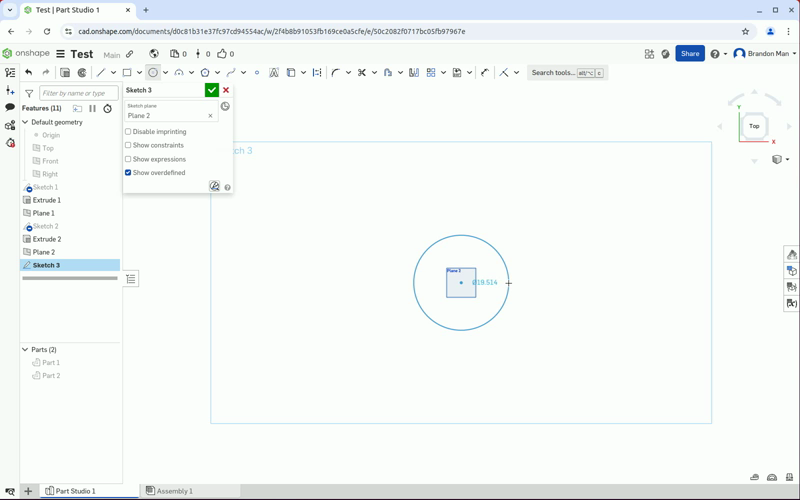
key(esc)
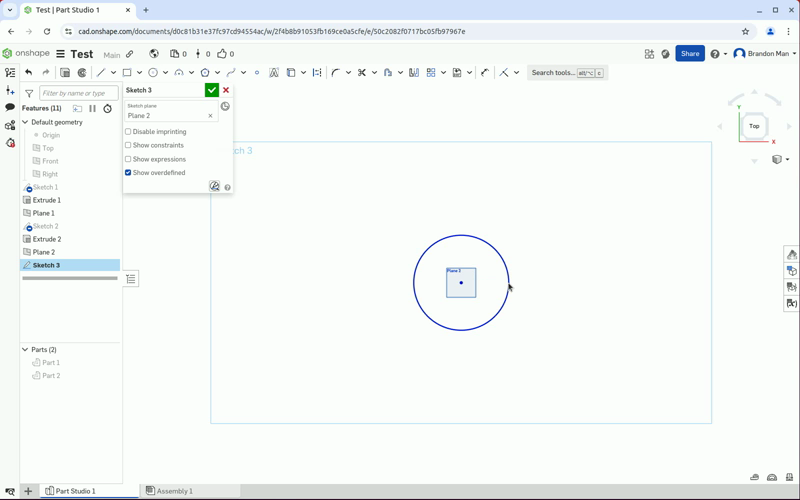
mouse_move(486, 263)
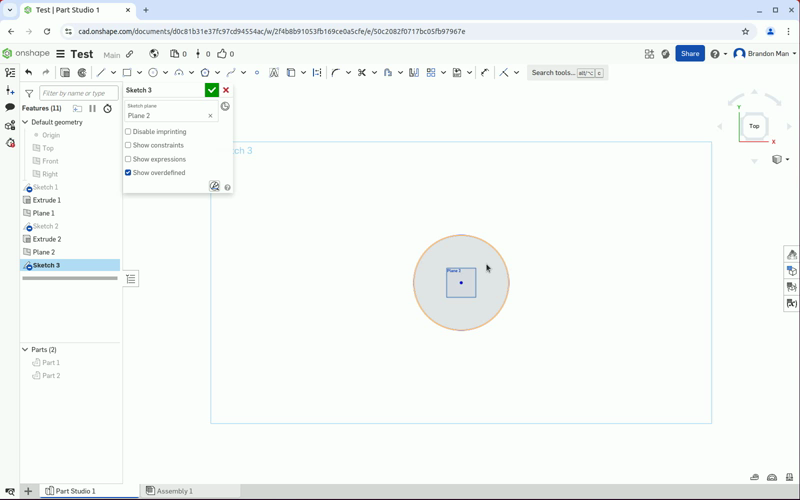
click(486, 263)
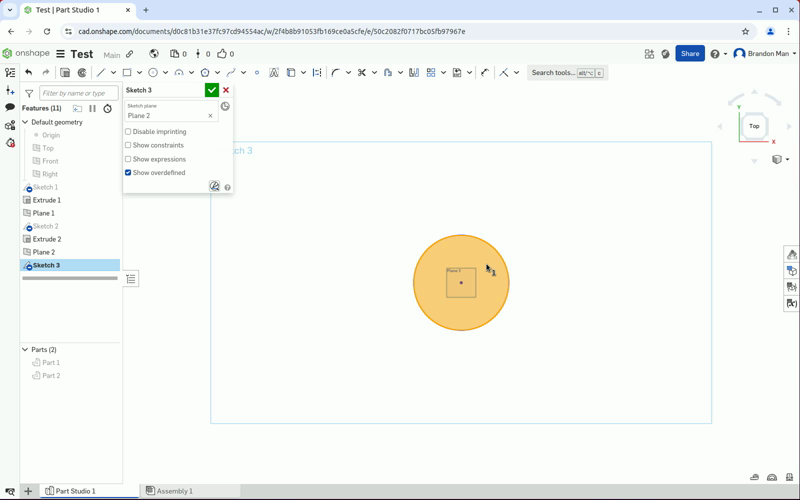
mouse_move(73, 352)
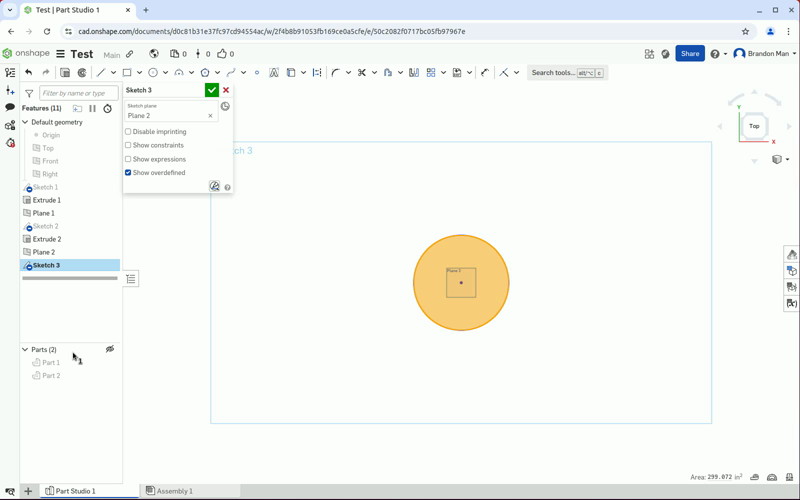
key(shift+y)
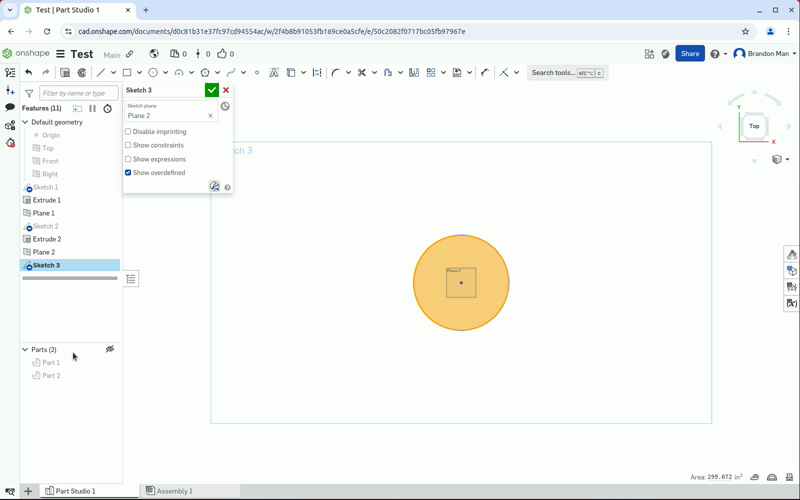
key(shift+e)
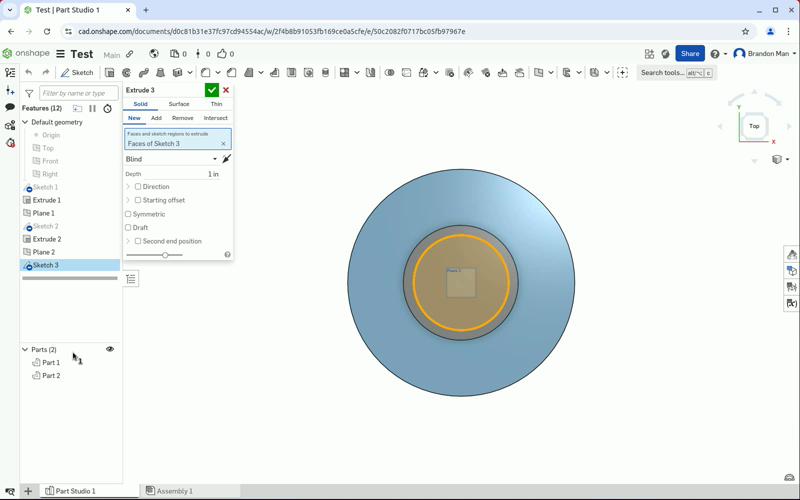
mouse_move(143, 106)
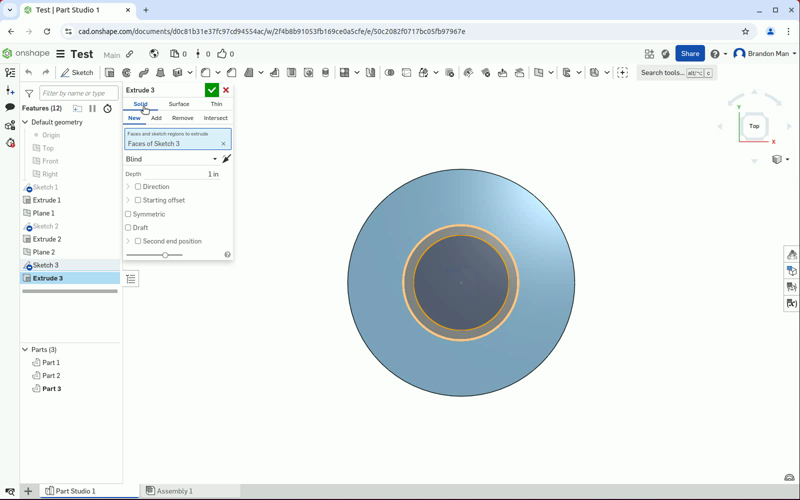
click(143, 106)
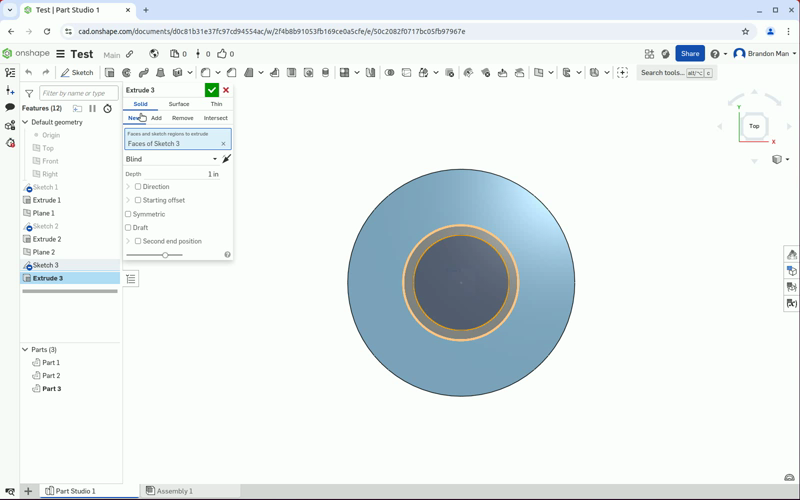
mouse_move(137, 120)
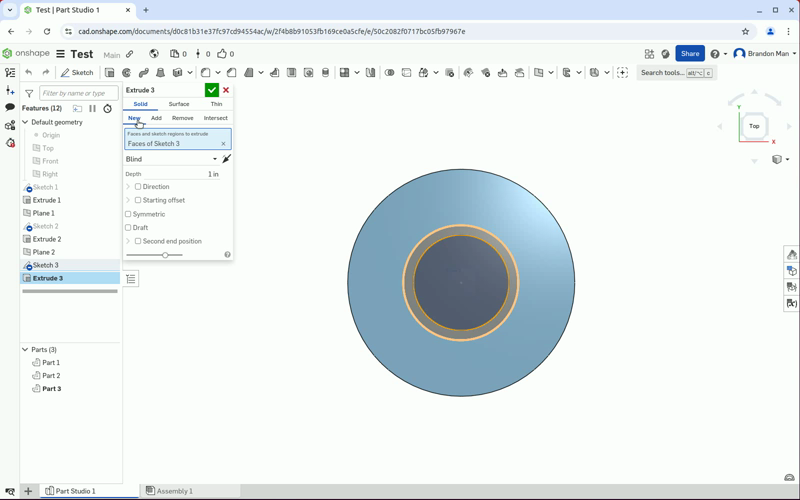
click(137, 120)
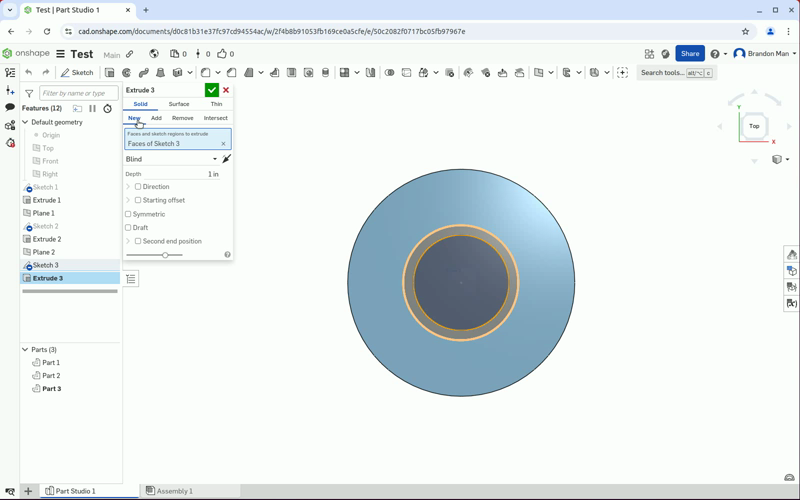
key(tab, 4)
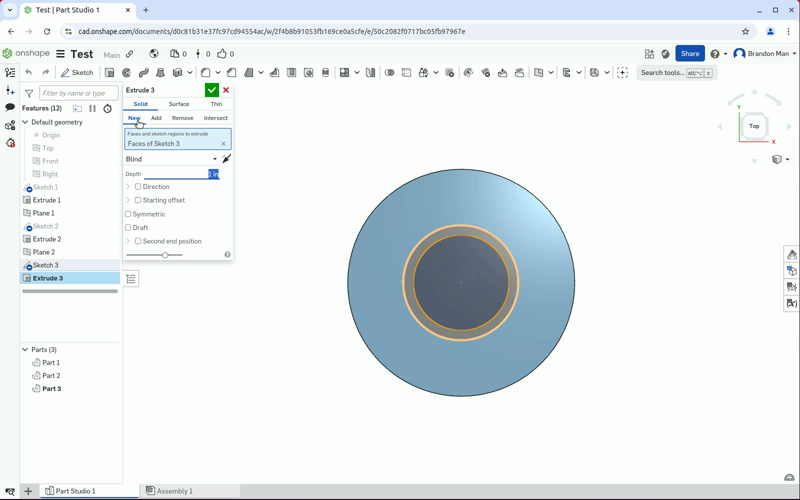
text(6.981)
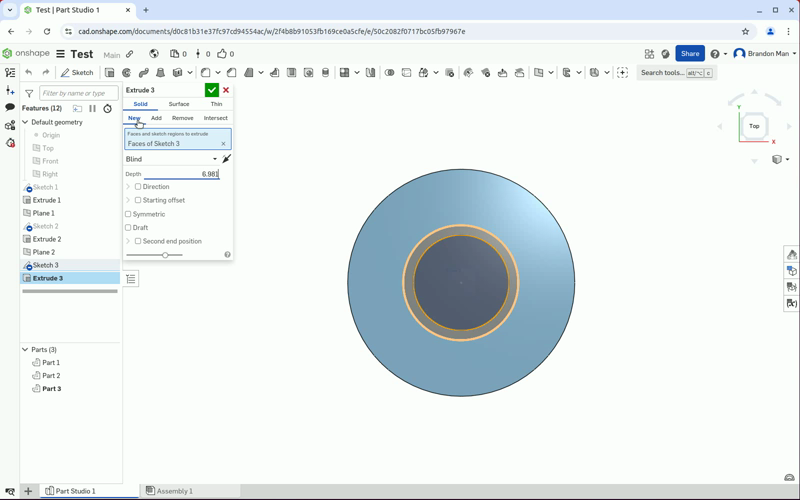
key(enter)
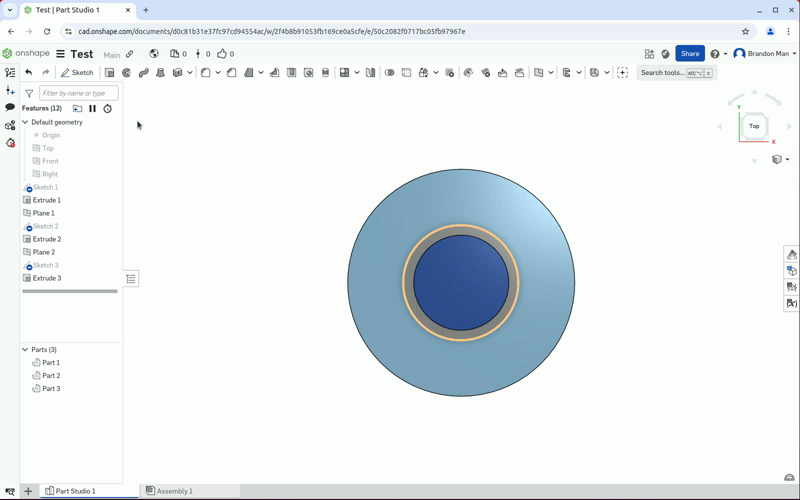
key(shift+h)
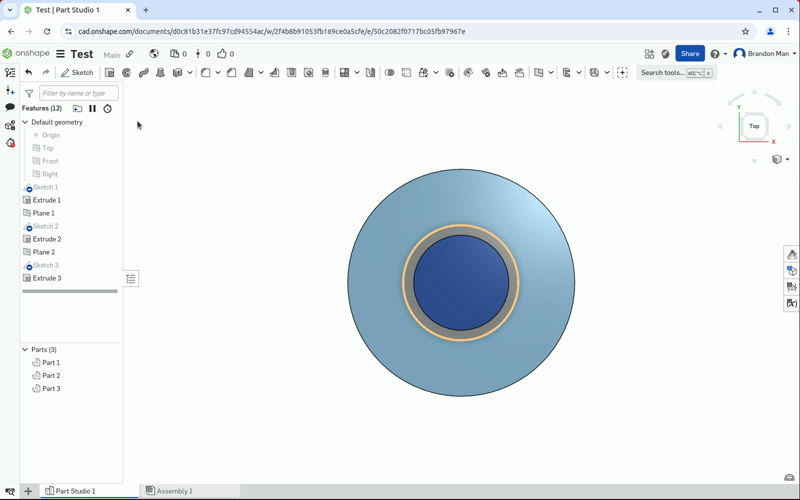
key(shift+h)
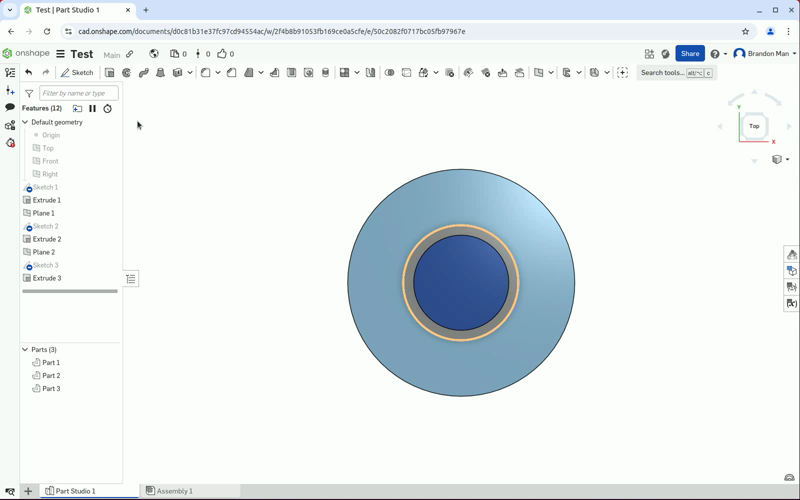
key(shift+7)
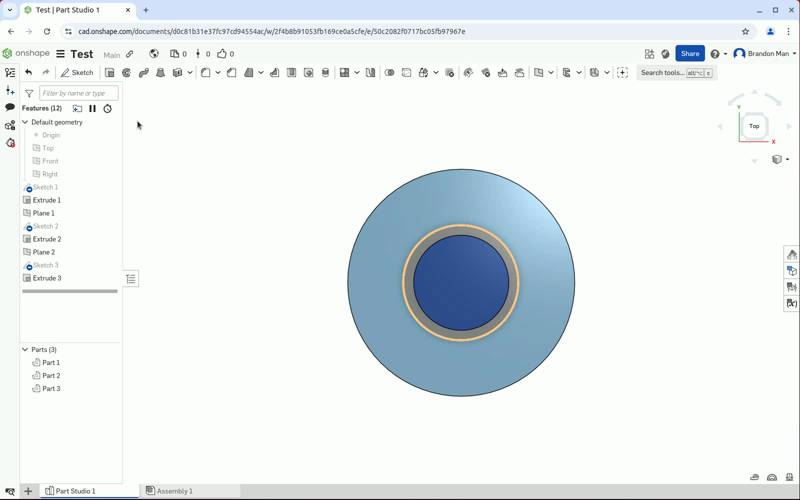
key(up, 3)
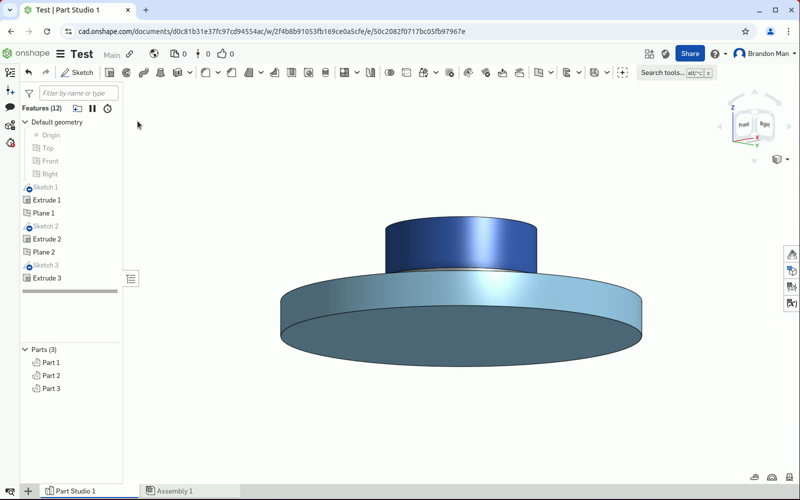
key(left, 3)
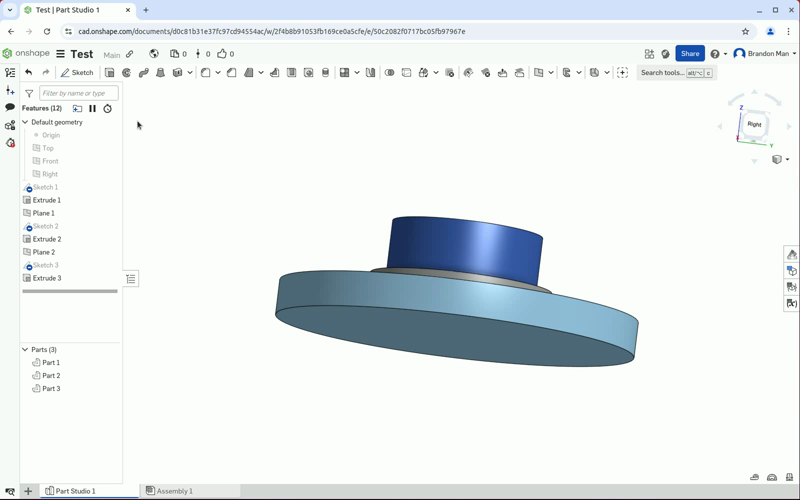
key(right, 3)
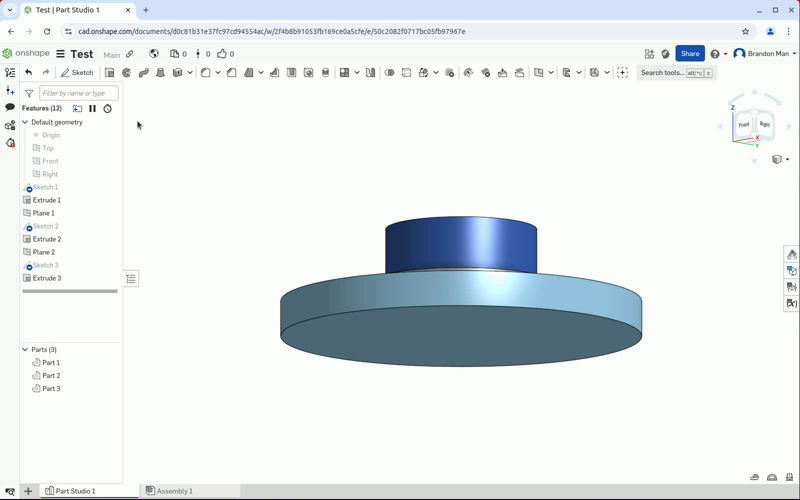
key(down, 3)
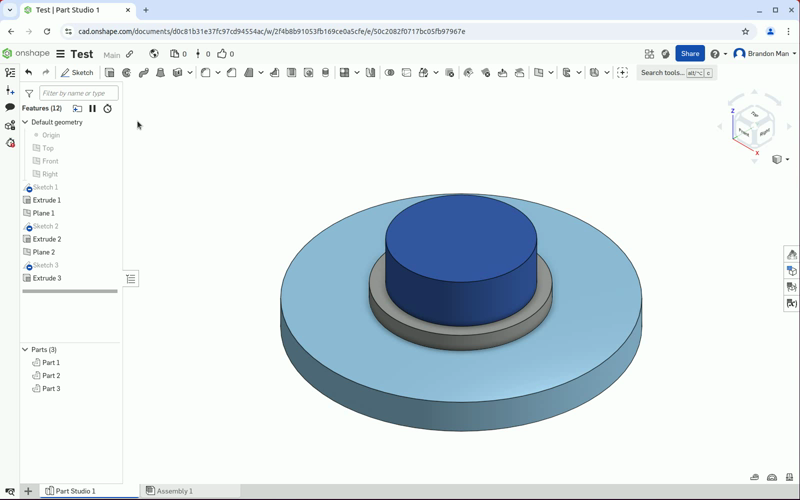
mouse_move(73, 189)
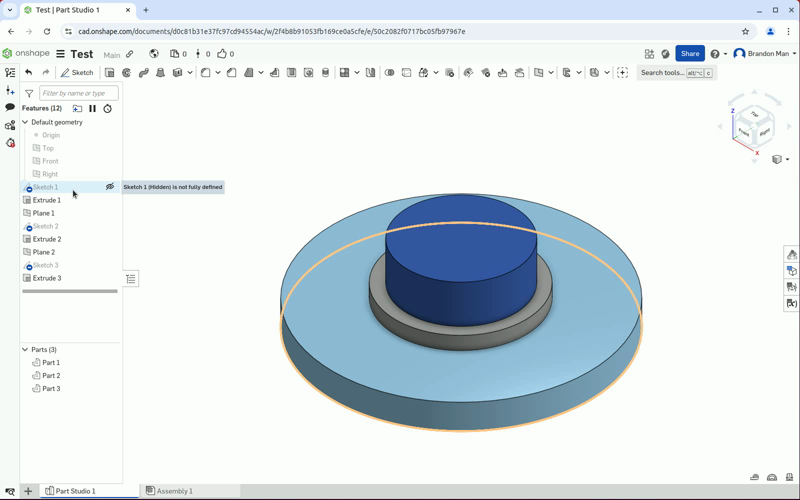
click(73, 189)